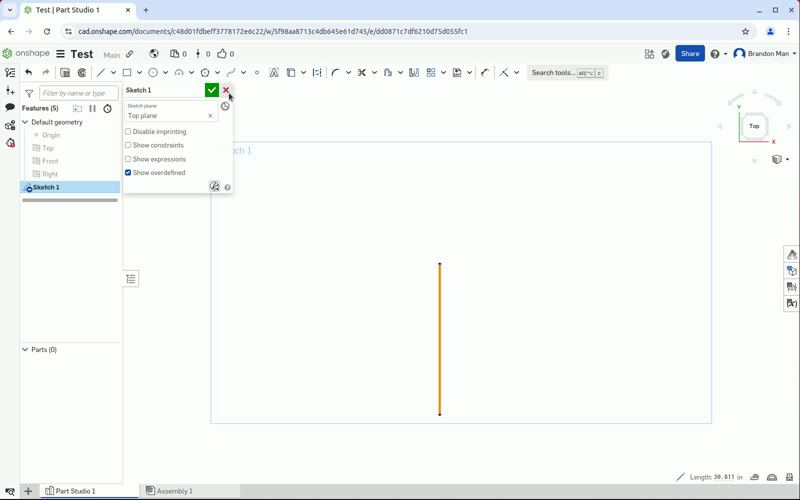
key(shift+h)
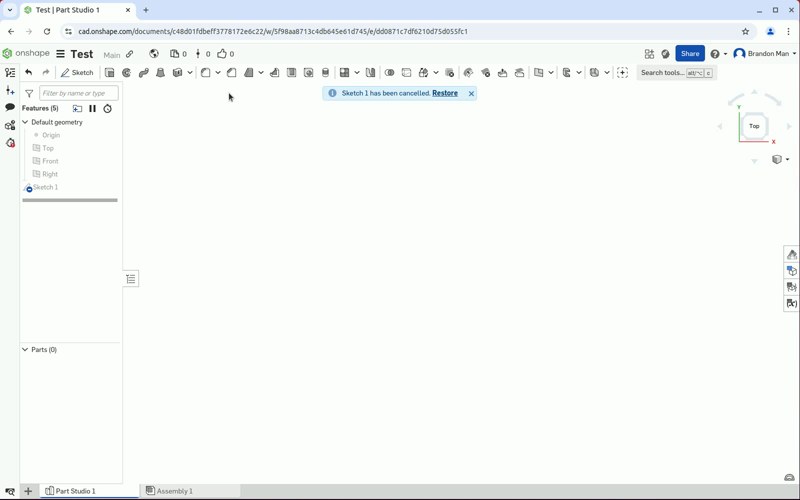
mouse_move(73, 352)
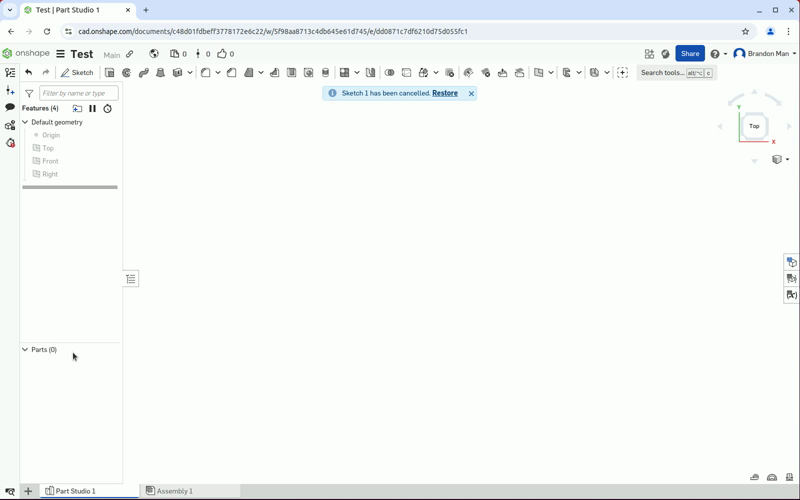
key(y)
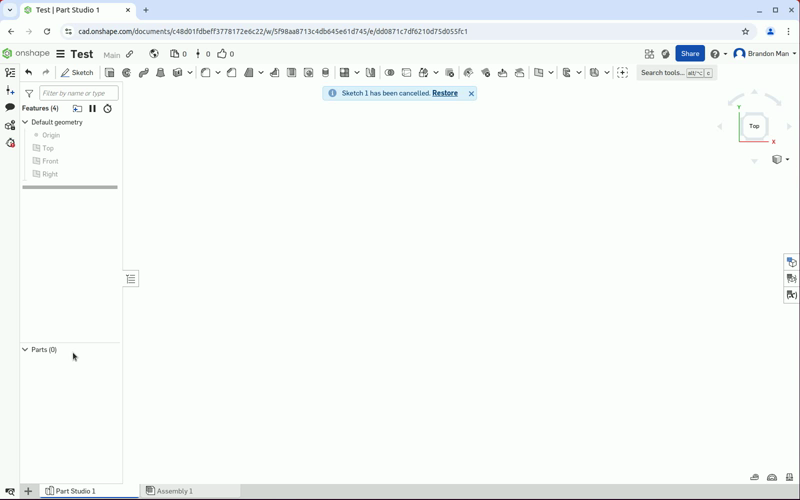
key(shift+p)
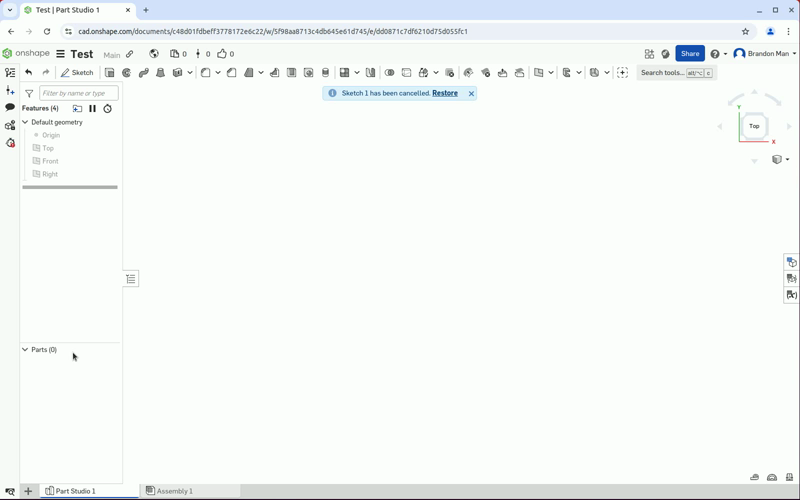
key(space)
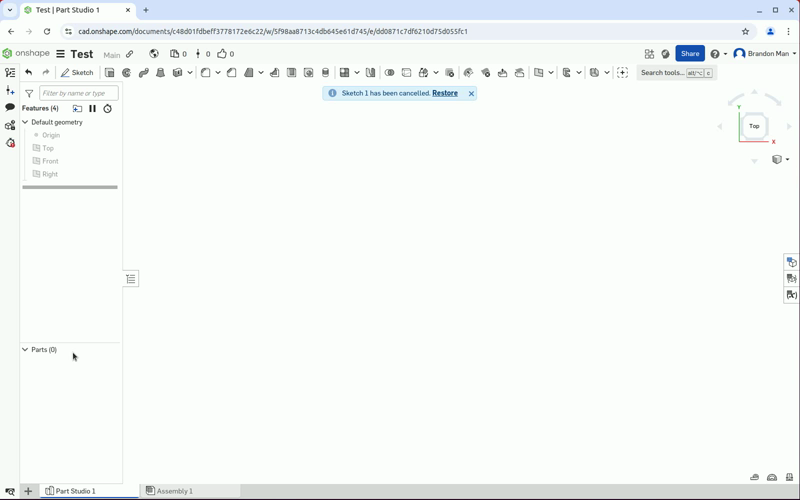
key_down(shift)
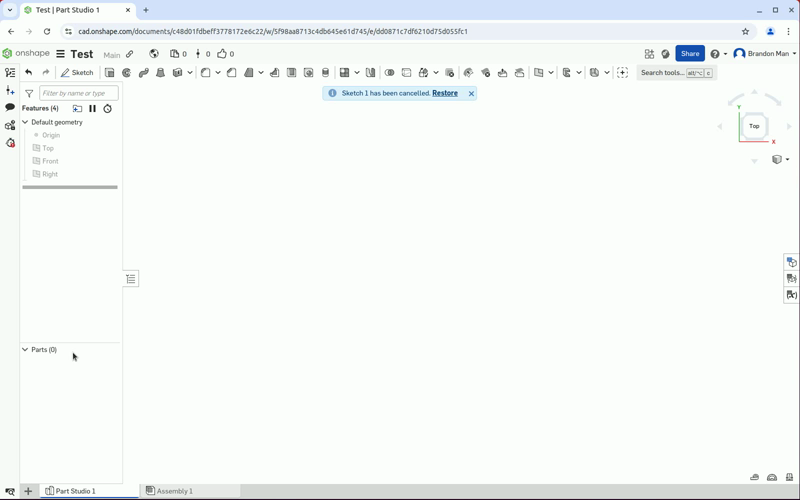
key(up)
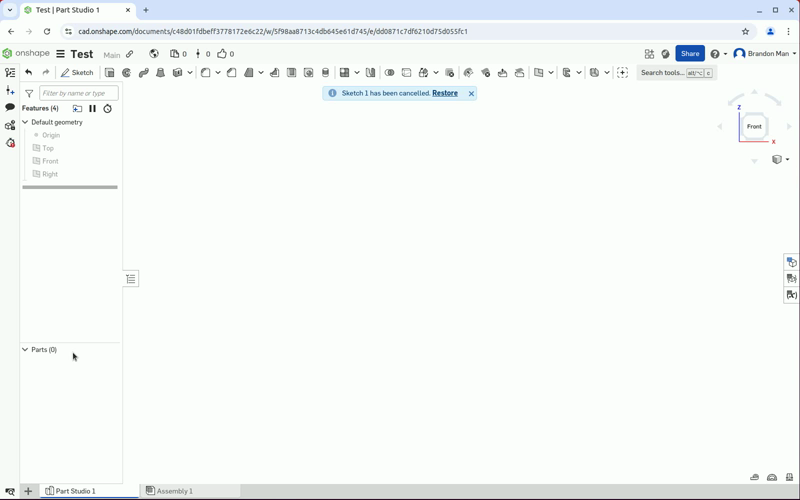
key_up(shift)
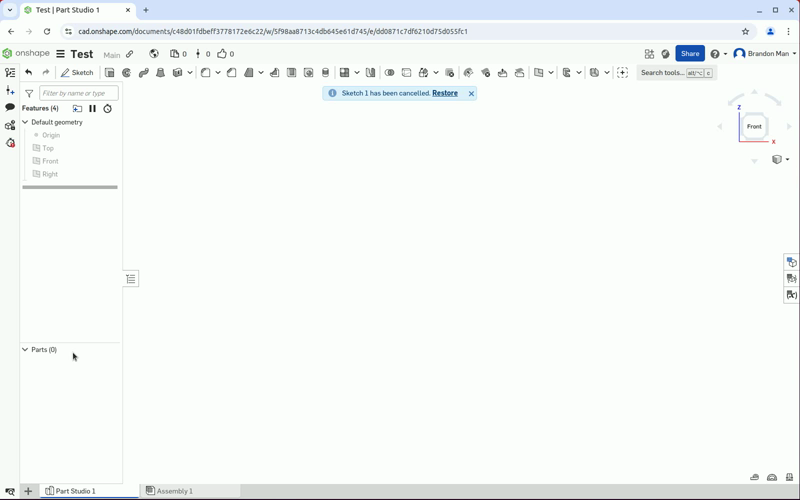
key(space)
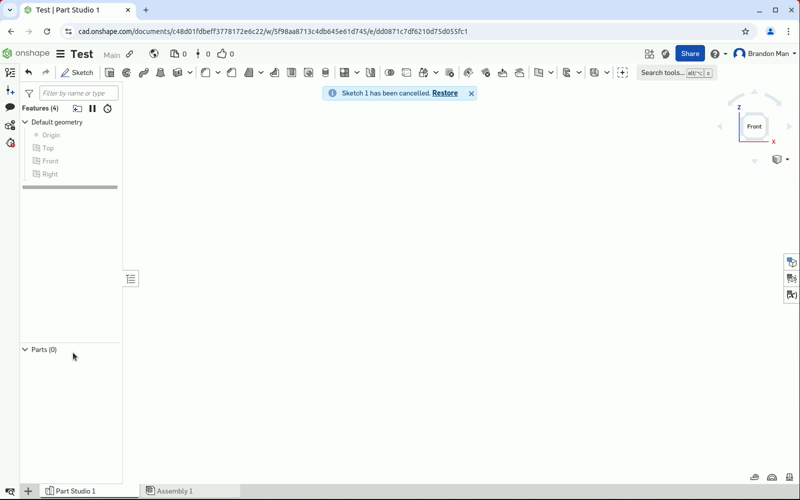
key_down(shift)
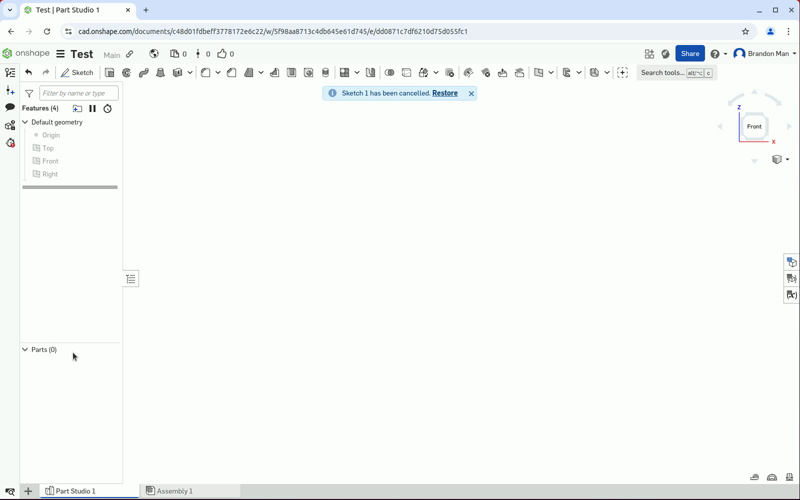
key(left)
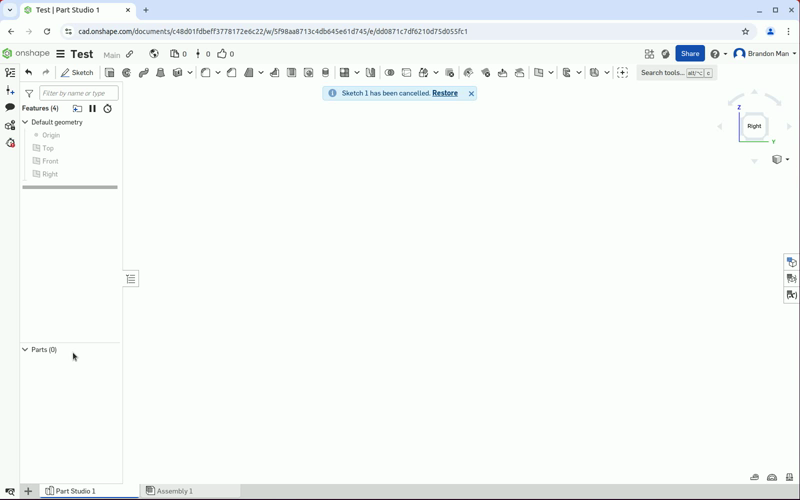
key_up(shift)
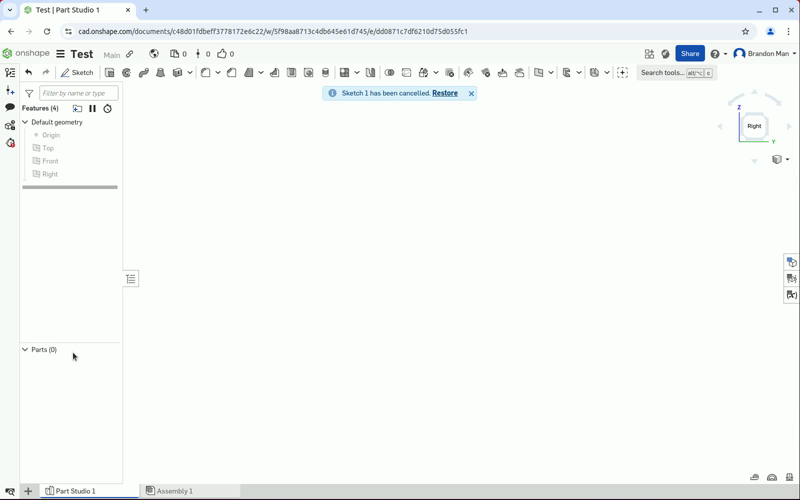
mouse_move(73, 352)
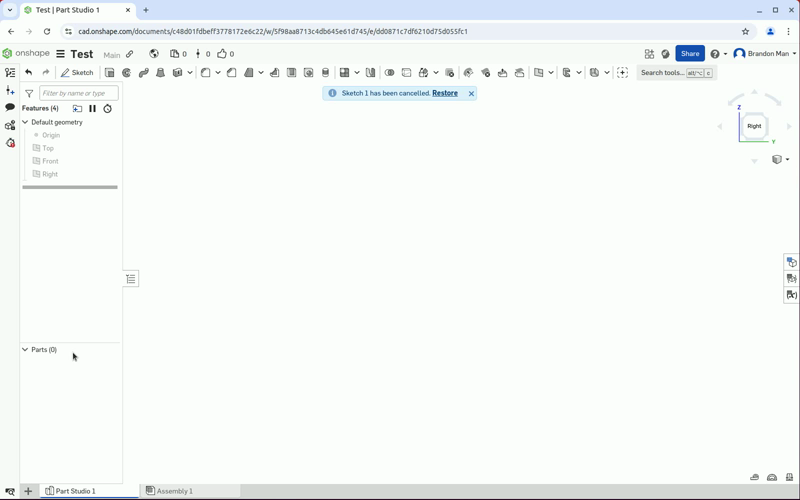
key(shift+y)
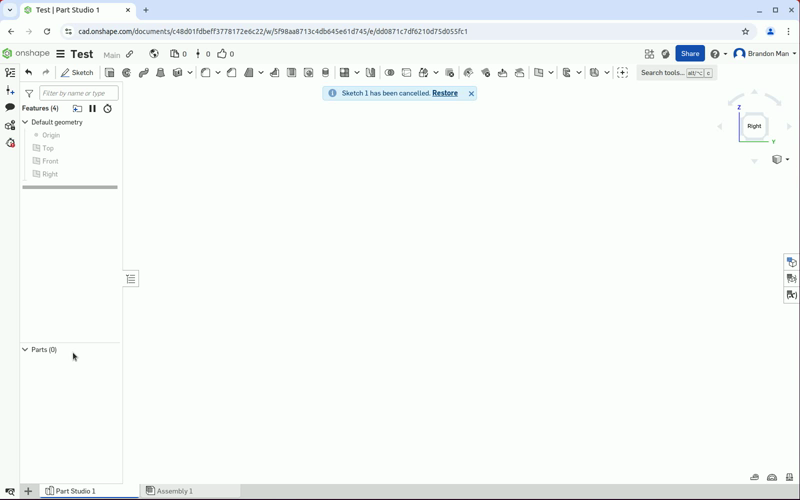
key(shift+s)
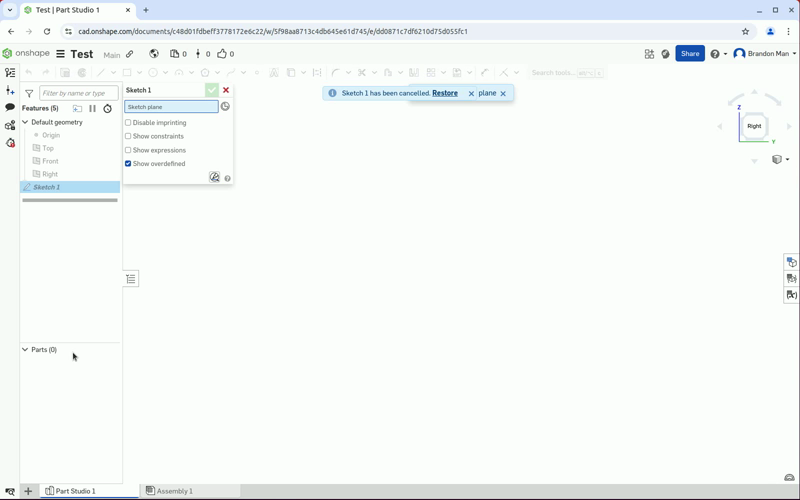
mouse_move(73, 176)
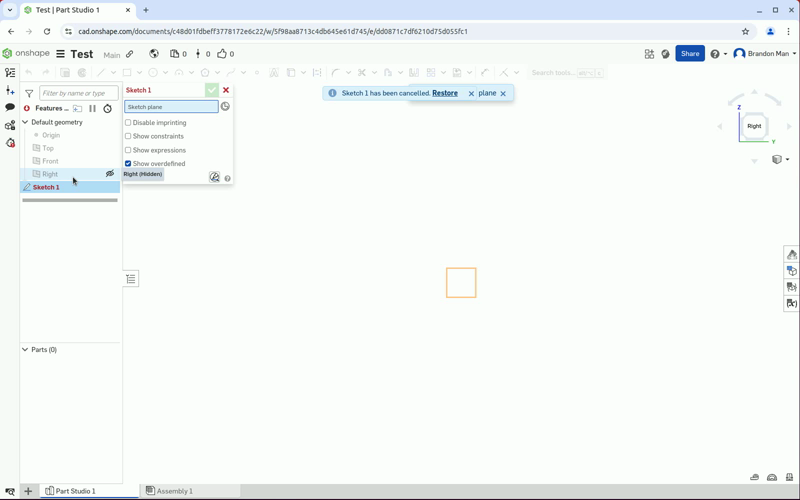
click(73, 176)
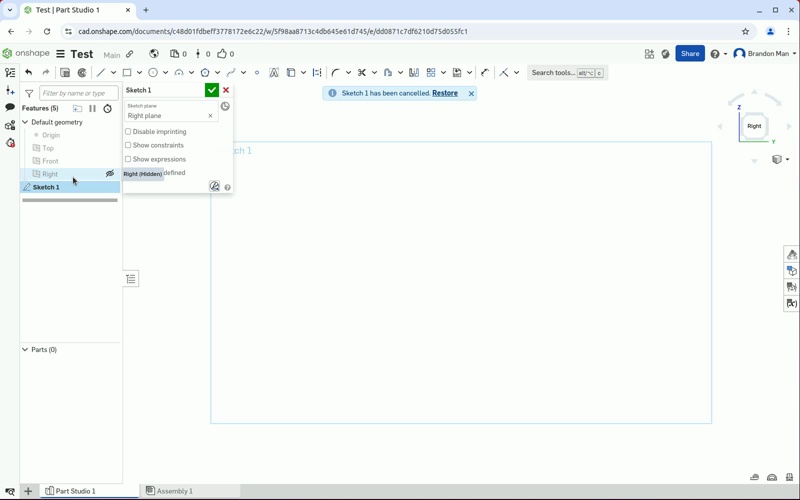
mouse_move(73, 352)
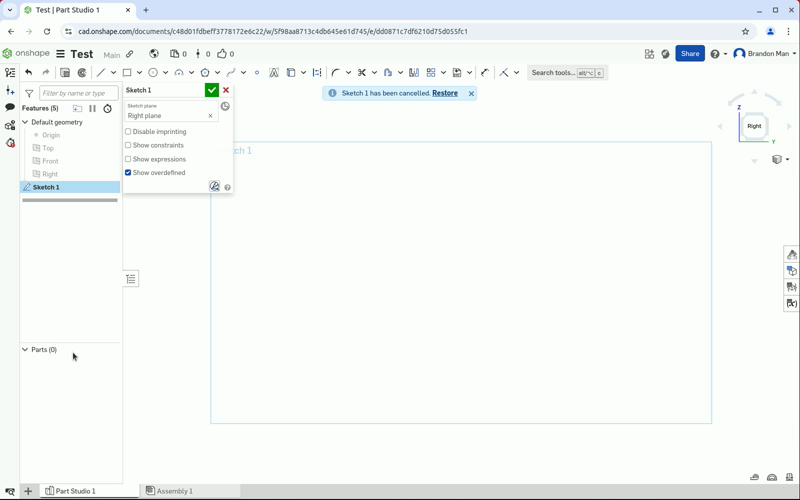
key(y)
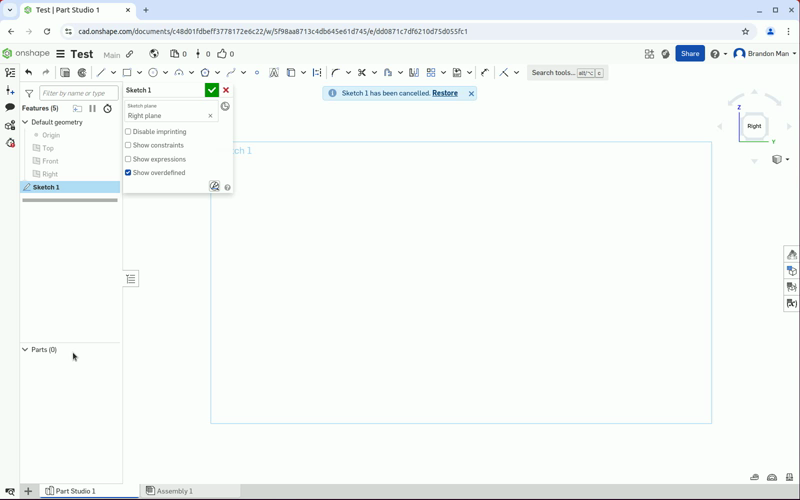
key(c)
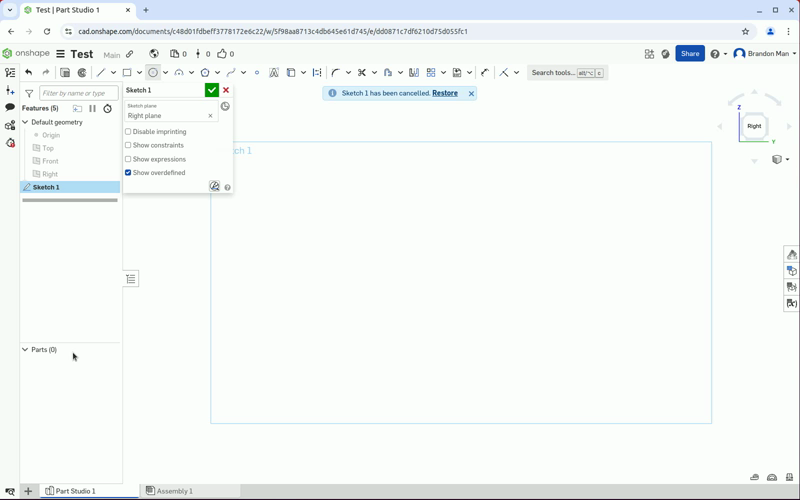
key_down(shift)
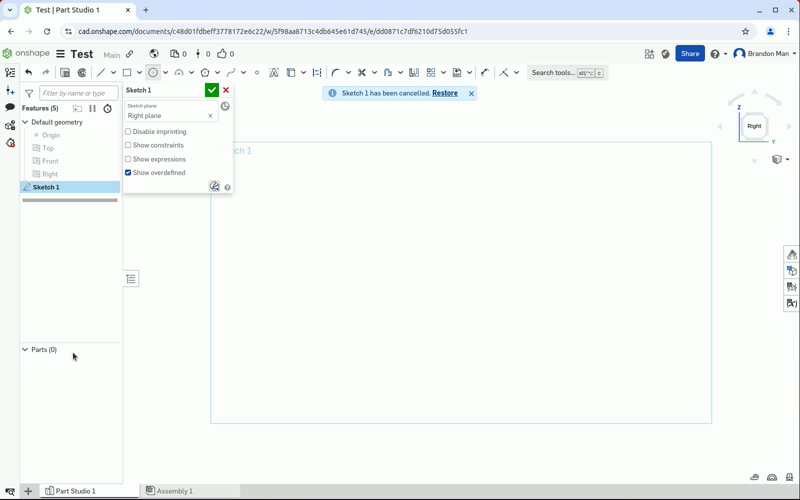
mouse_move(461, 282)
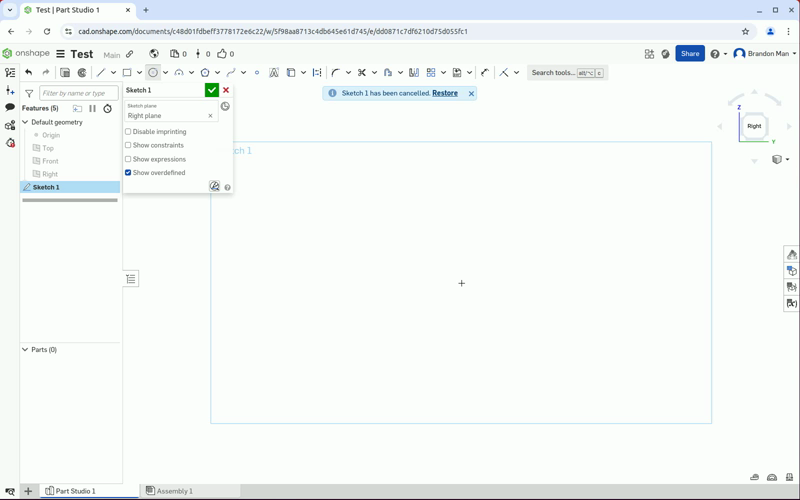
click(461, 282)
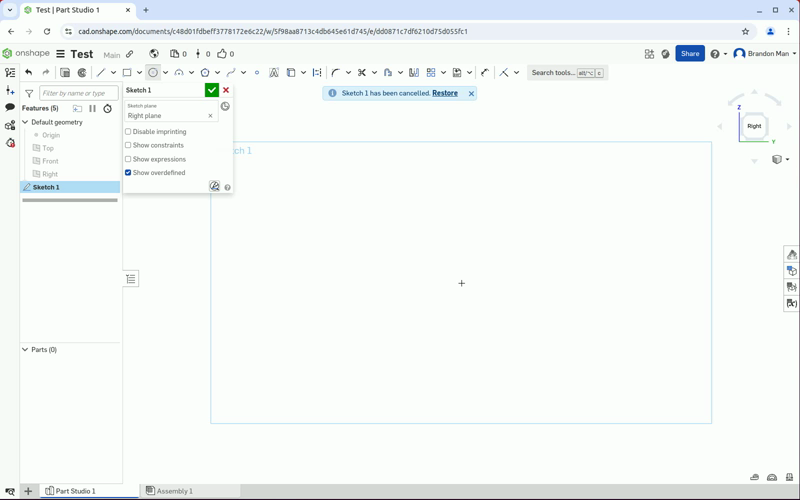
key_up(shift)
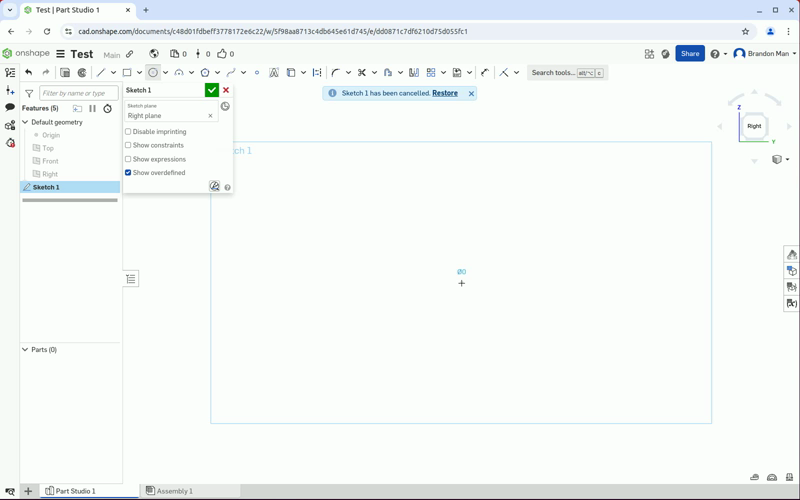
mouse_move(501, 282)
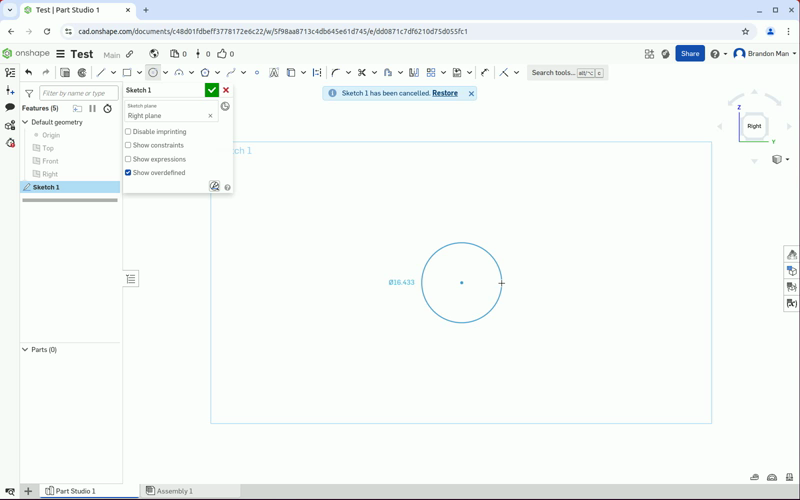
click(501, 282)
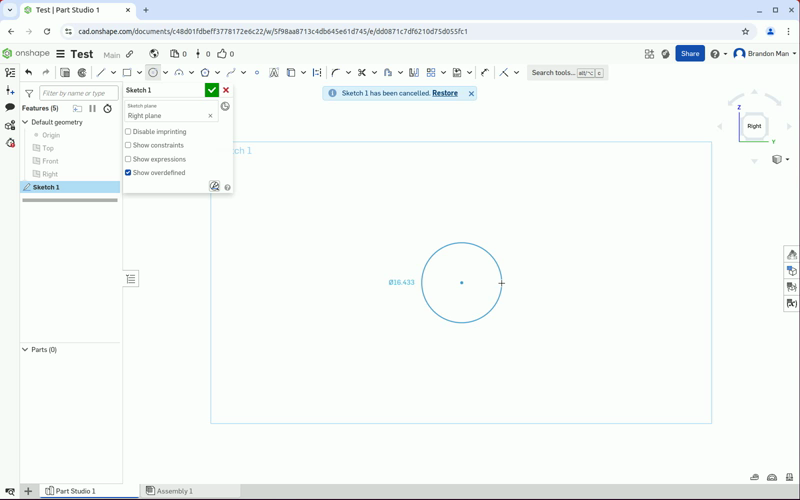
key(esc)
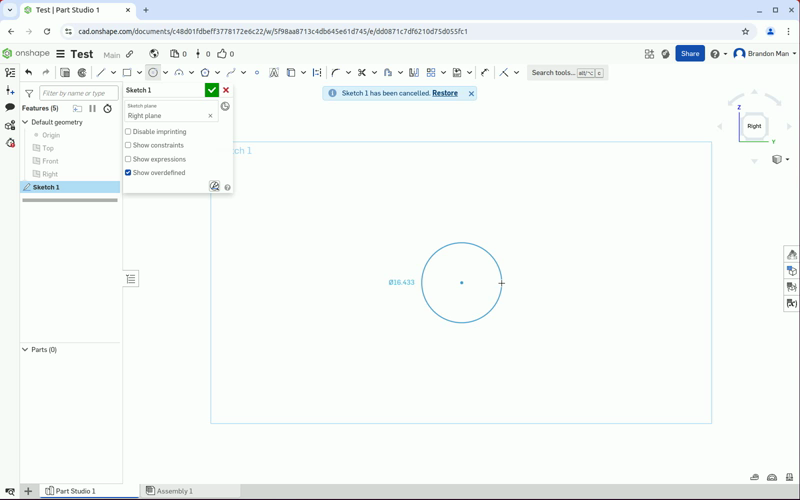
key(c)
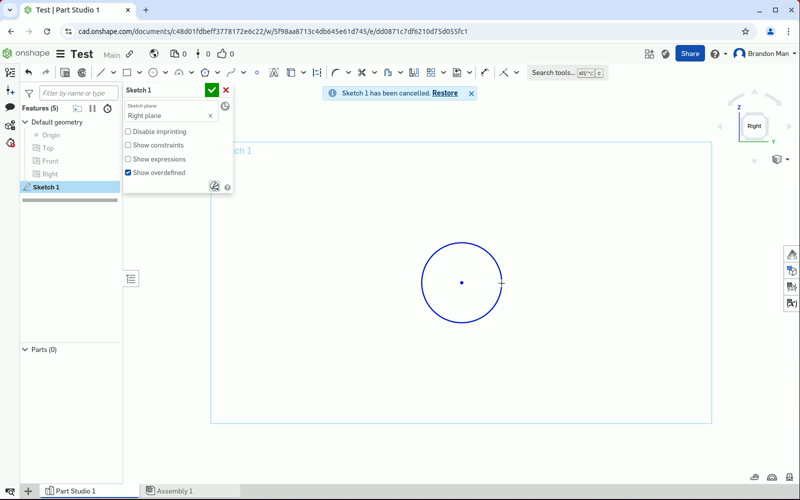
key_down(shift)
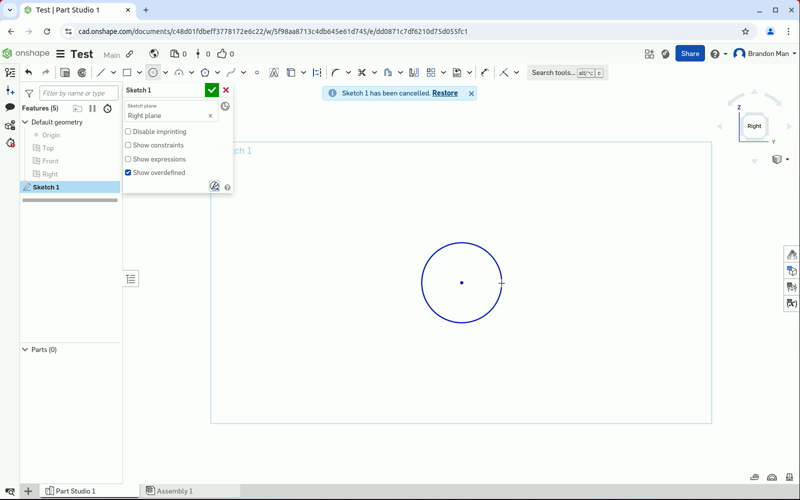
mouse_move(461, 282)
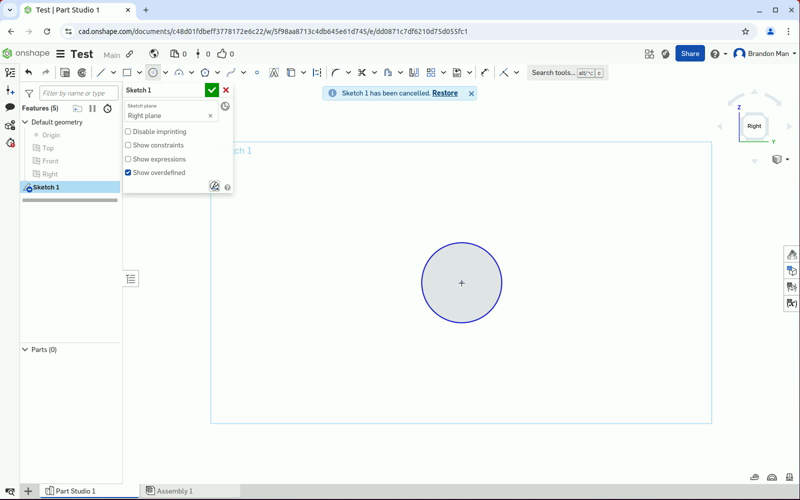
click(461, 282)
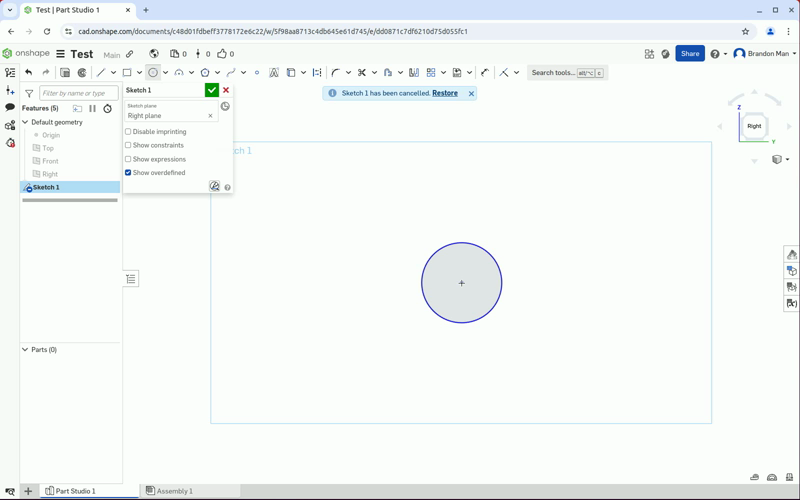
key_up(shift)
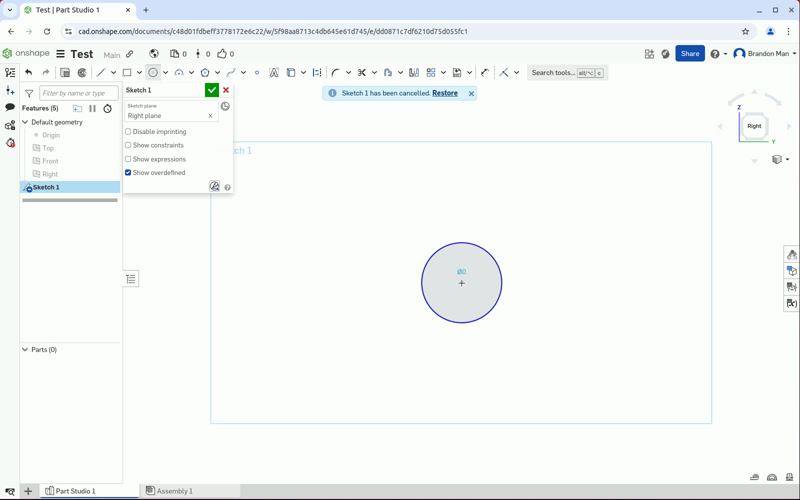
mouse_move(481, 282)
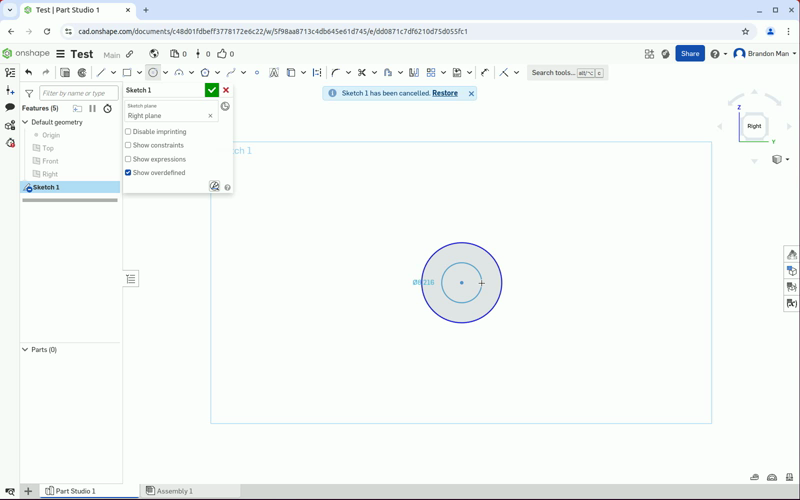
click(481, 282)
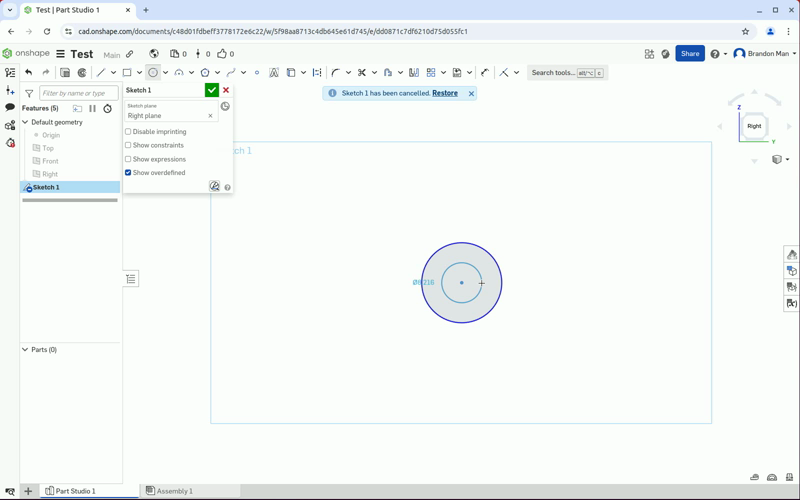
key(esc)
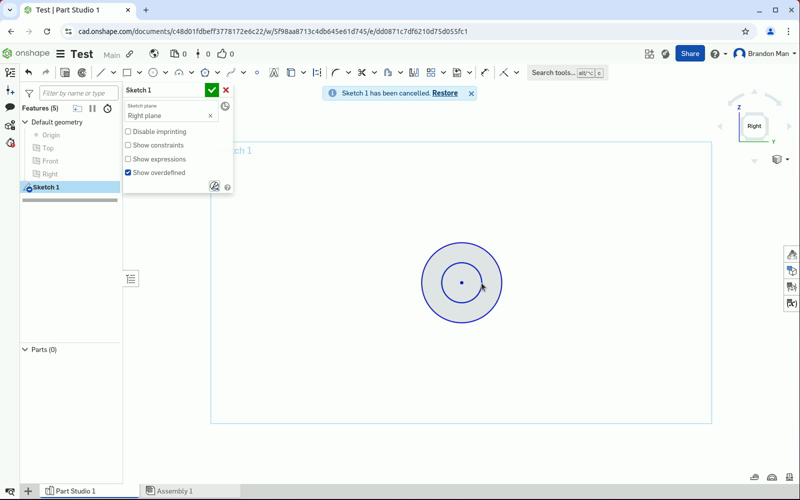
mouse_move(482, 299)
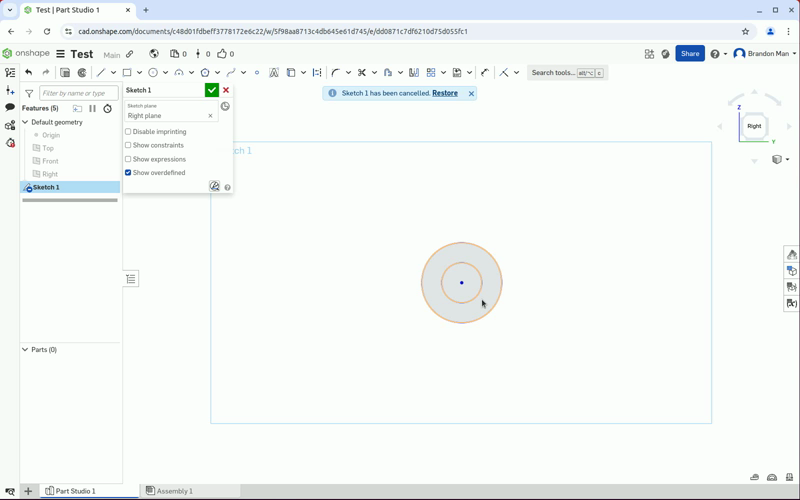
click(482, 299)
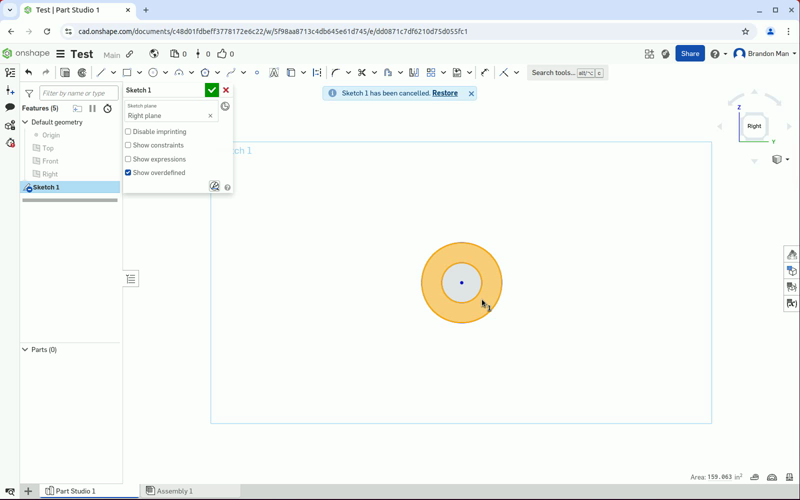
mouse_move(73, 352)
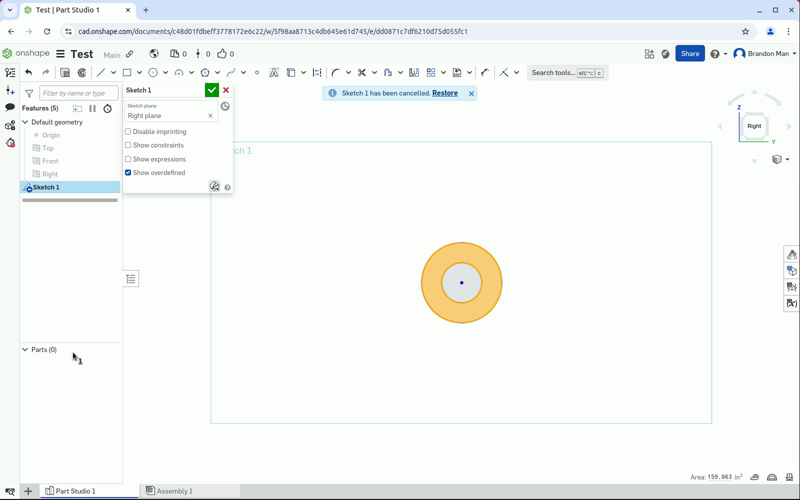
key(shift+y)
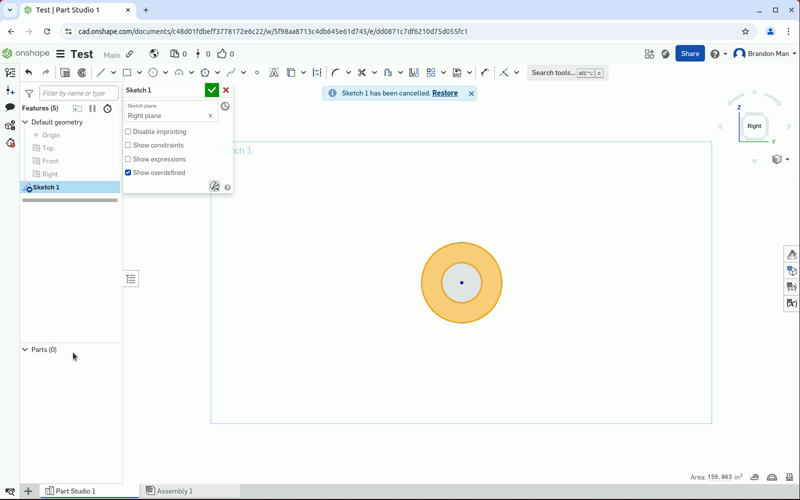
key(shift+e)
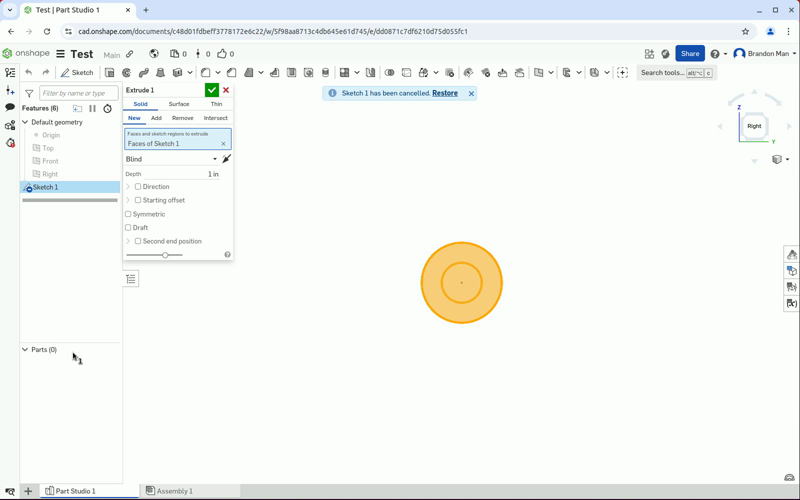
mouse_move(143, 106)
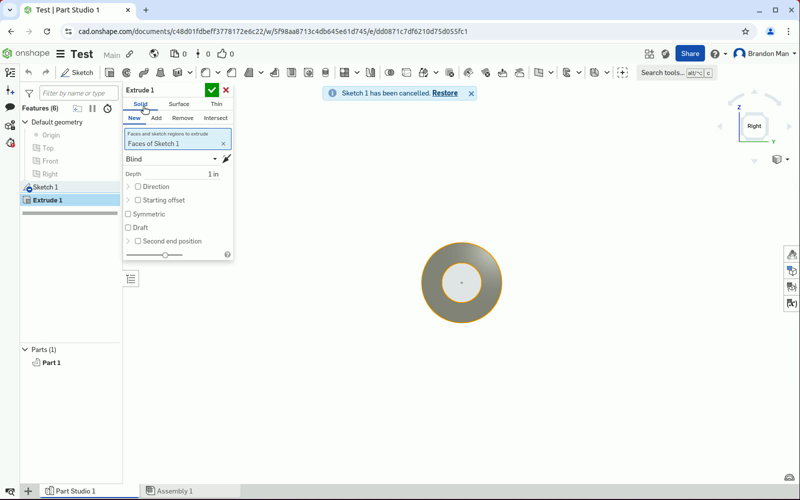
click(143, 106)
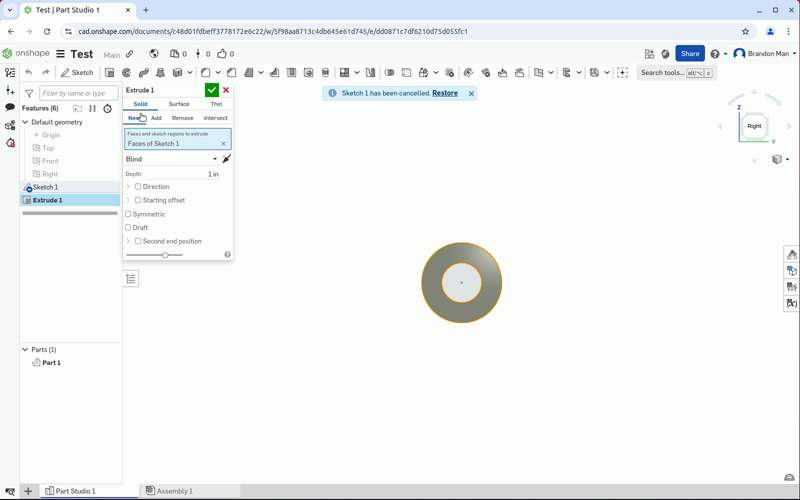
mouse_move(137, 120)
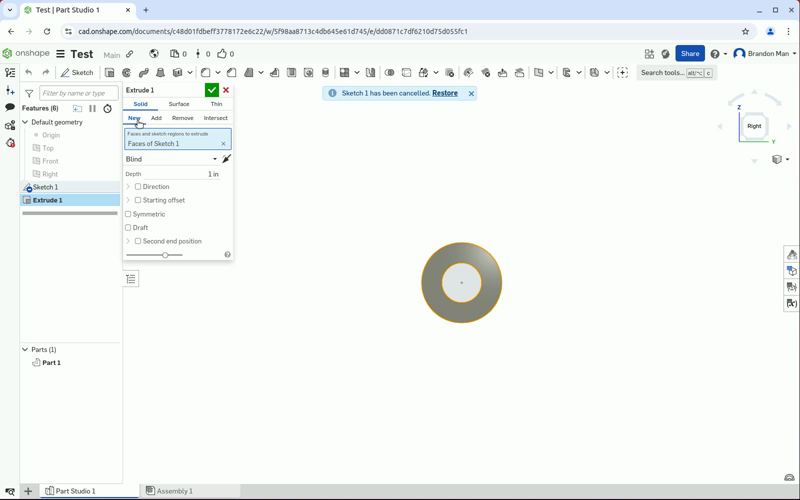
click(137, 120)
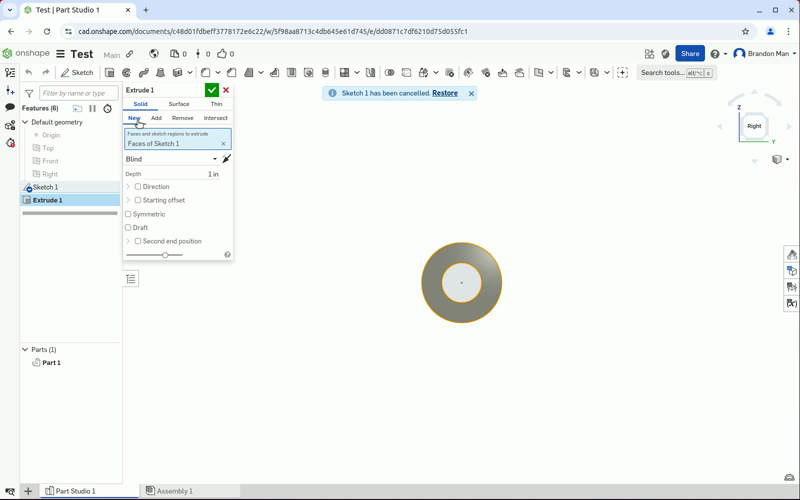
key(tab, 4)
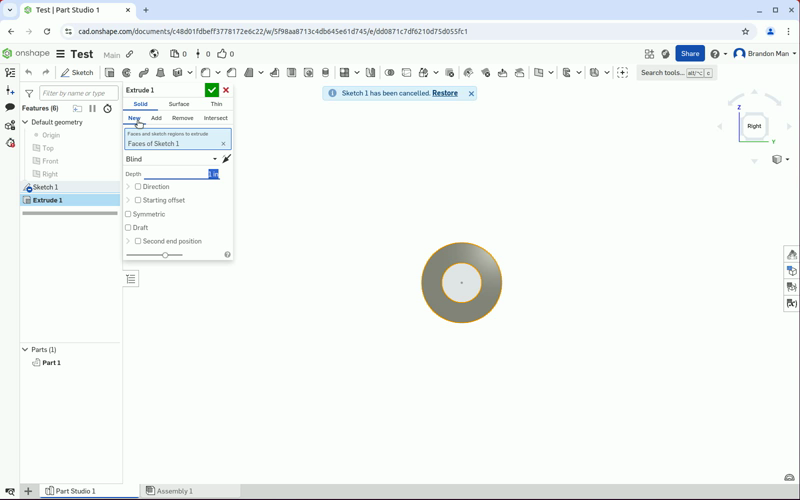
text(1.926)
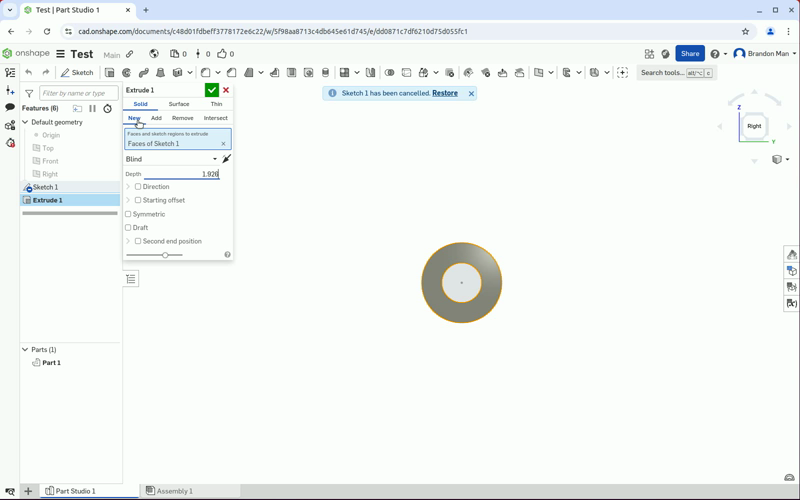
key(enter)
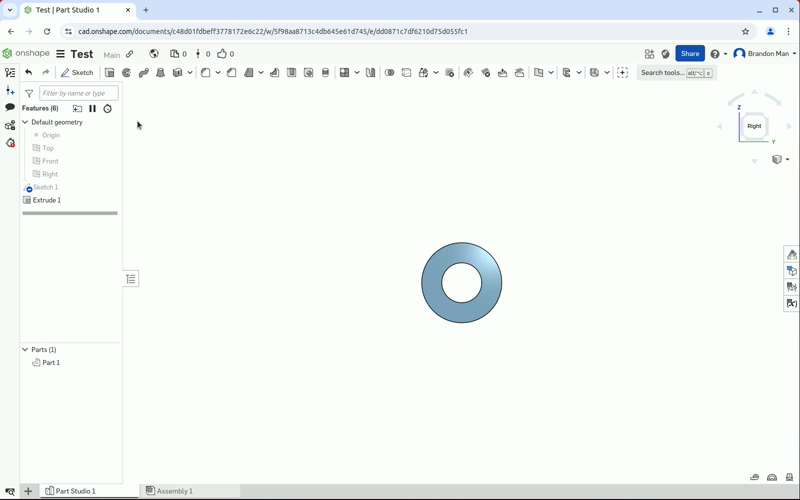
key(shift+h)
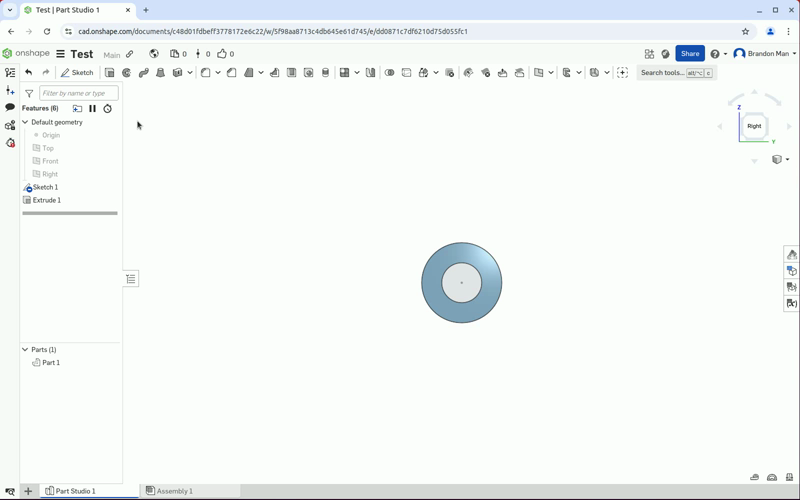
key(shift+h)
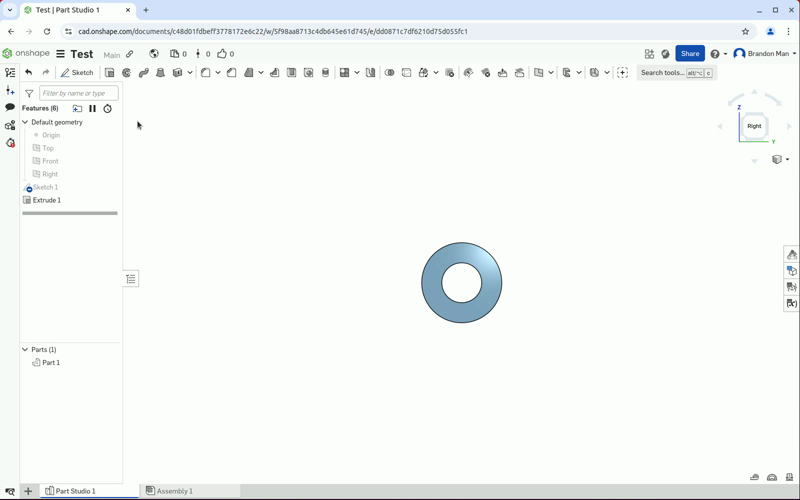
mouse_move(73, 189)
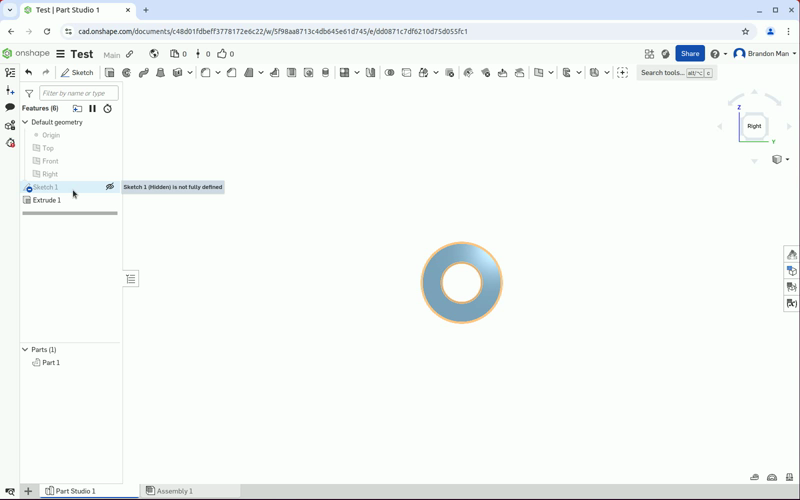
click(73, 189)
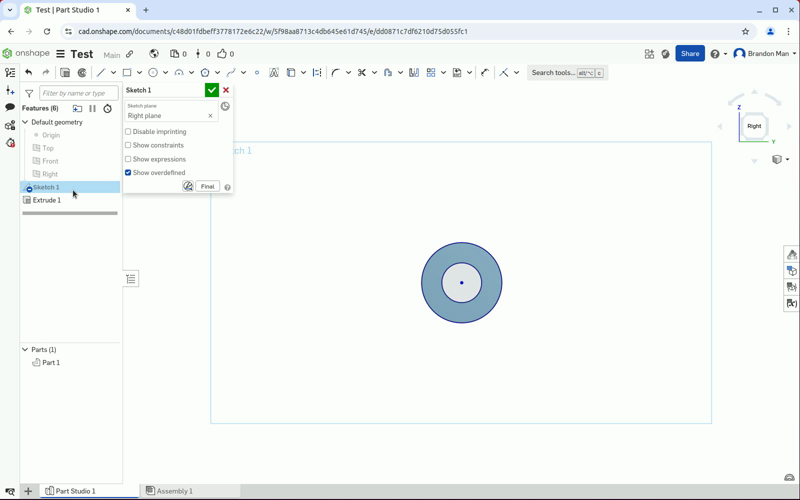
mouse_move(229, 92)
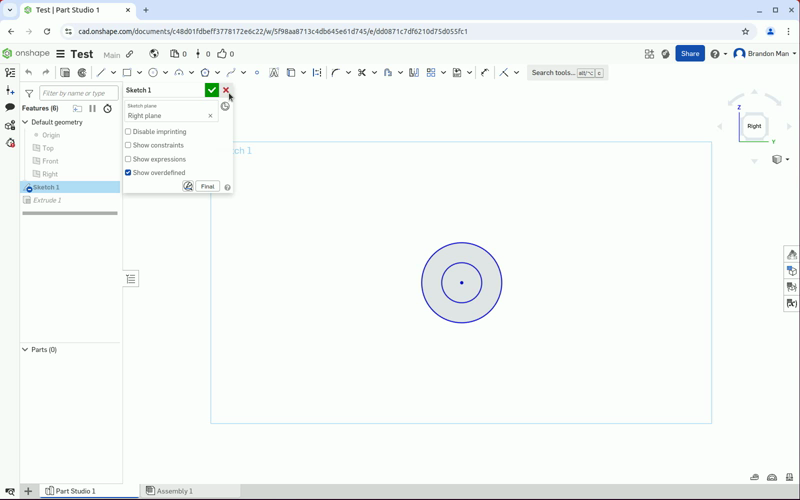
click(229, 92)
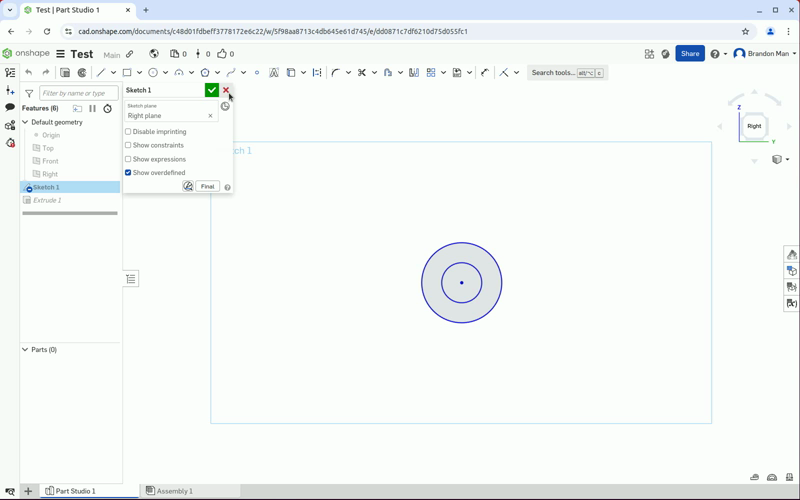
key(shift+s)
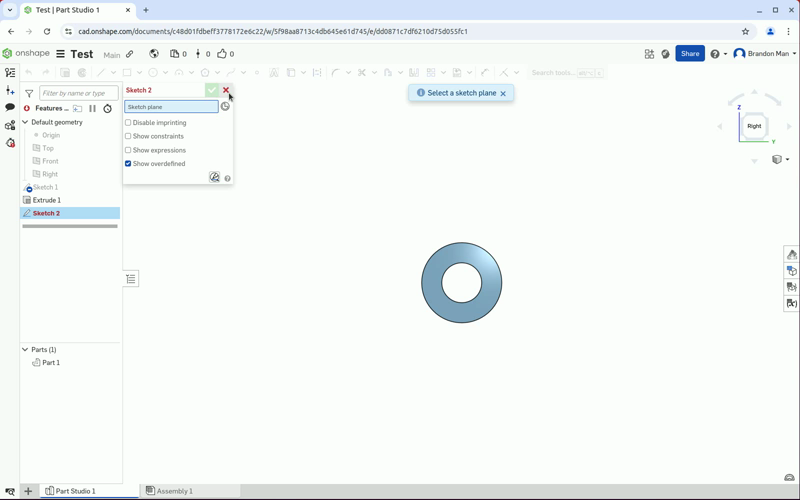
mouse_move(73, 176)
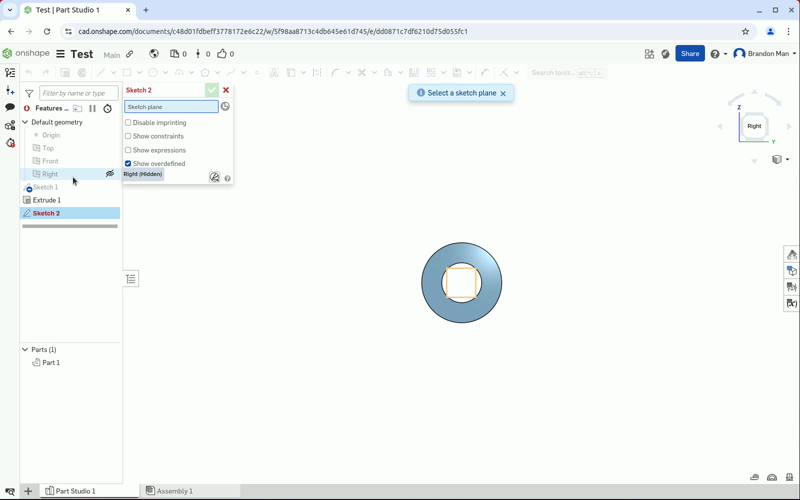
click(73, 176)
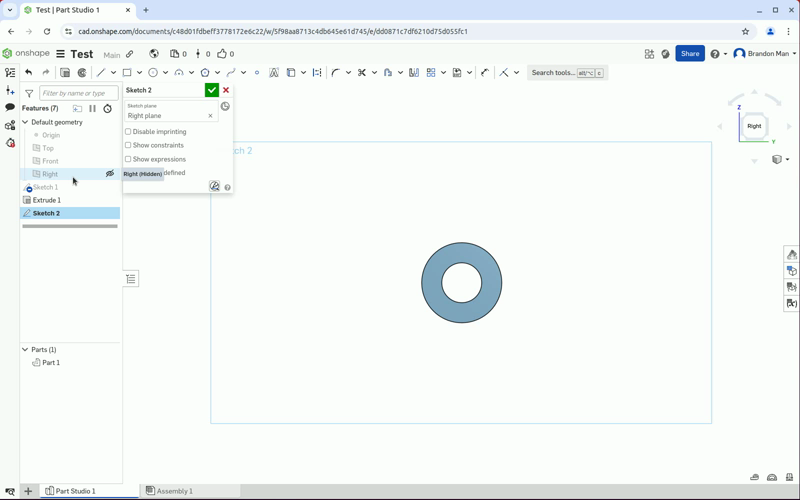
mouse_move(73, 352)
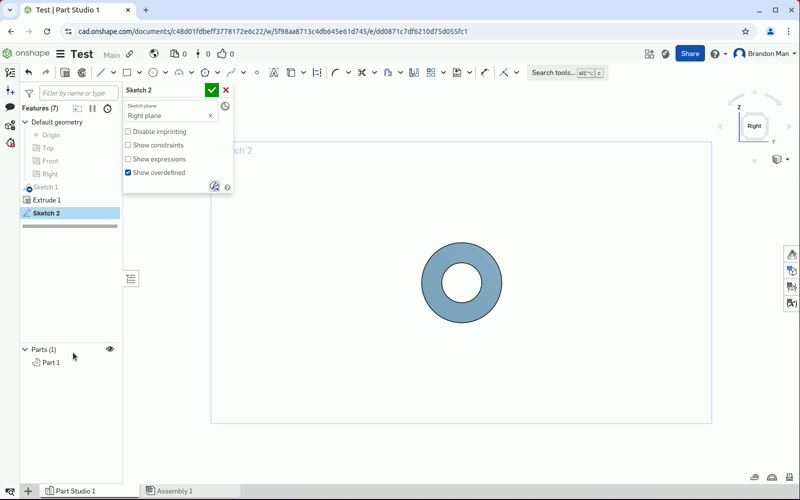
key(y)
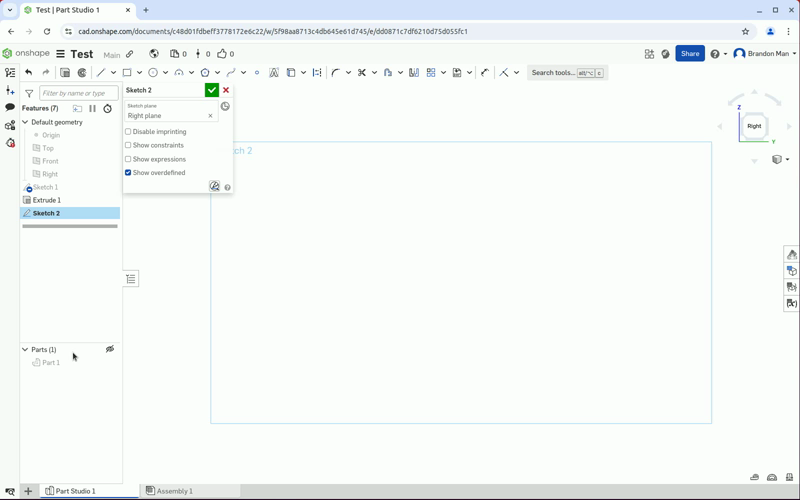
key(c)
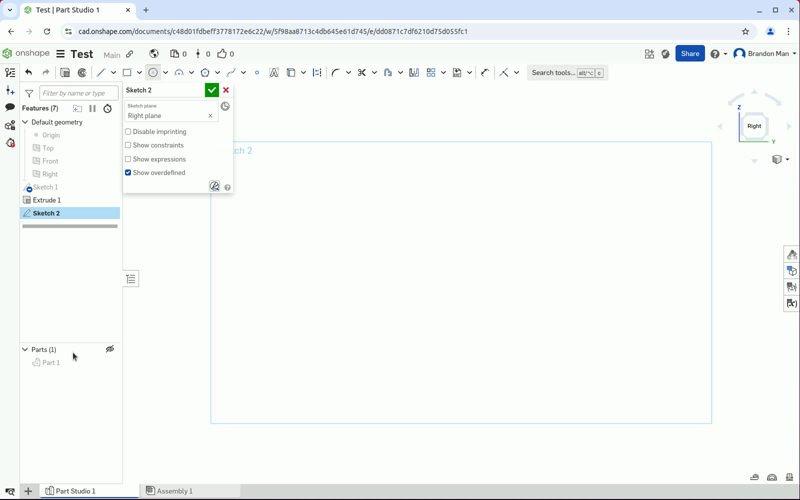
key_down(shift)
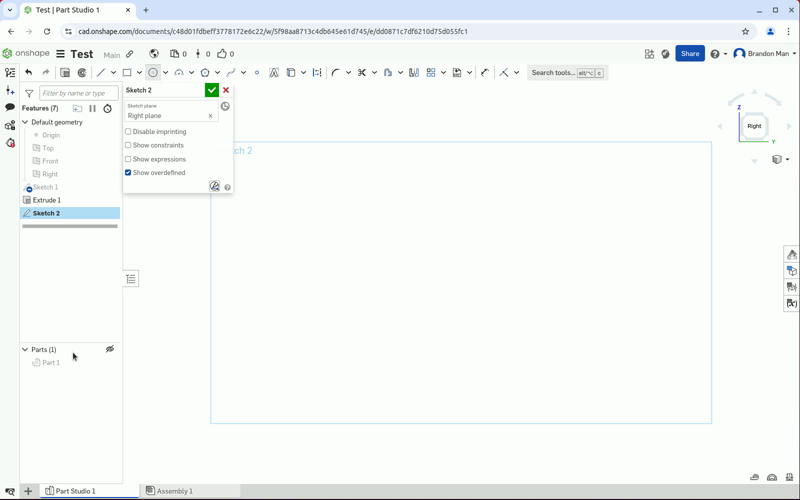
mouse_move(460, 282)
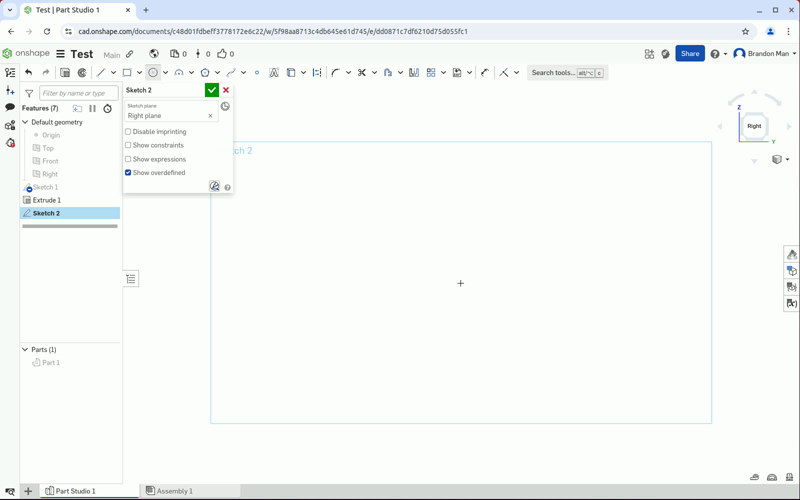
click(460, 282)
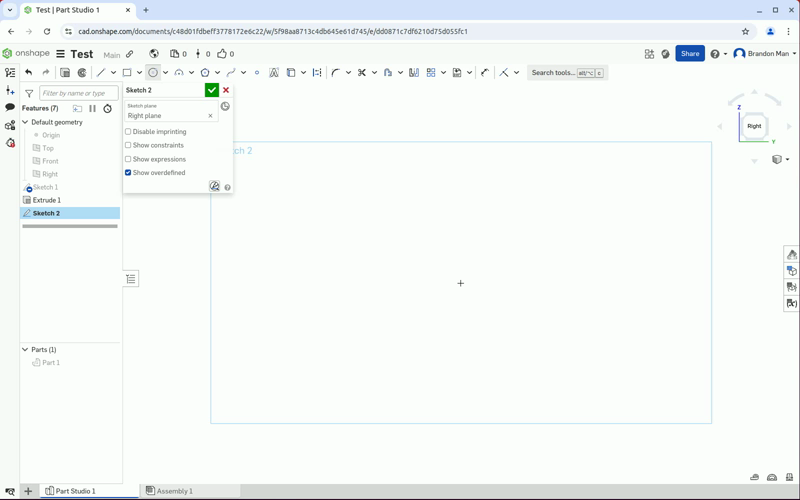
key_up(shift)
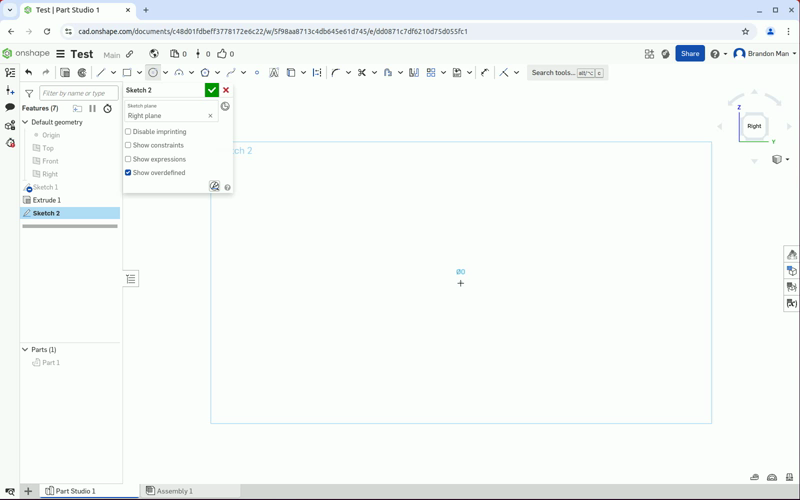
mouse_move(476, 282)
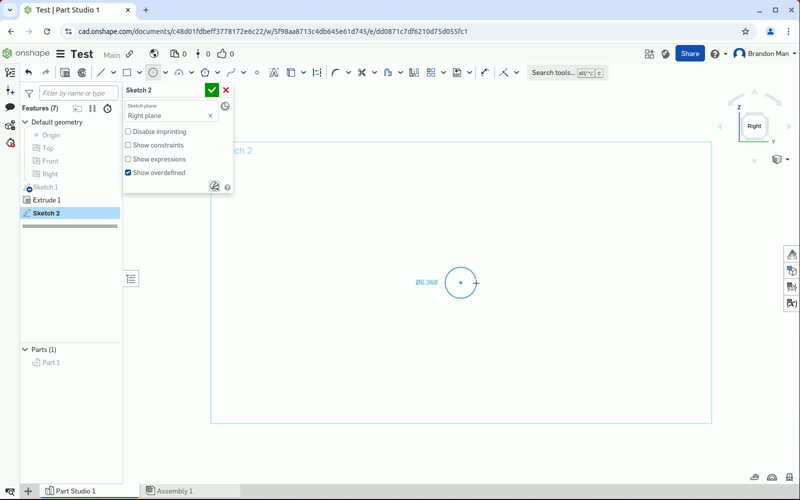
click(476, 282)
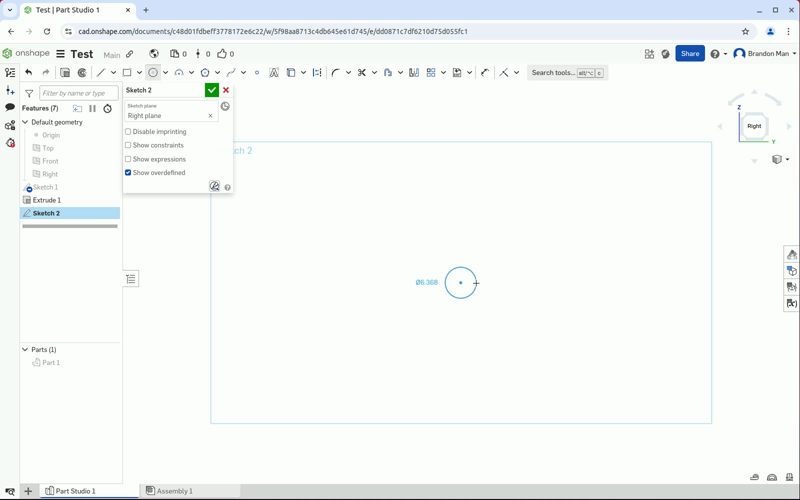
key(esc)
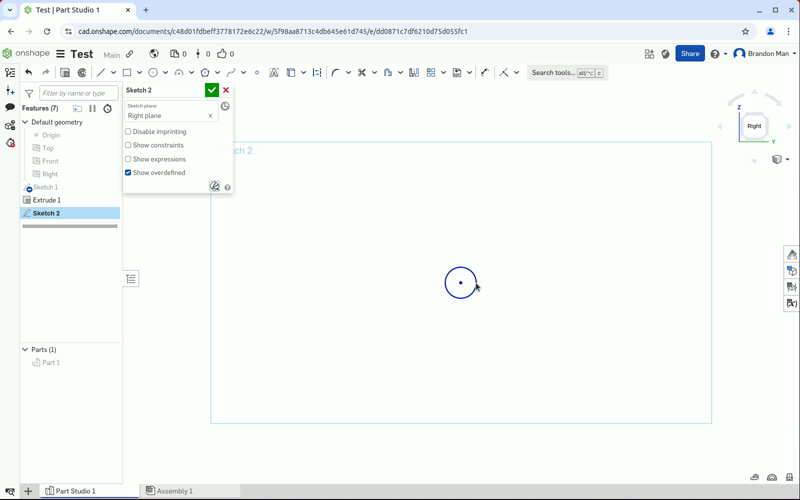
mouse_move(470, 271)
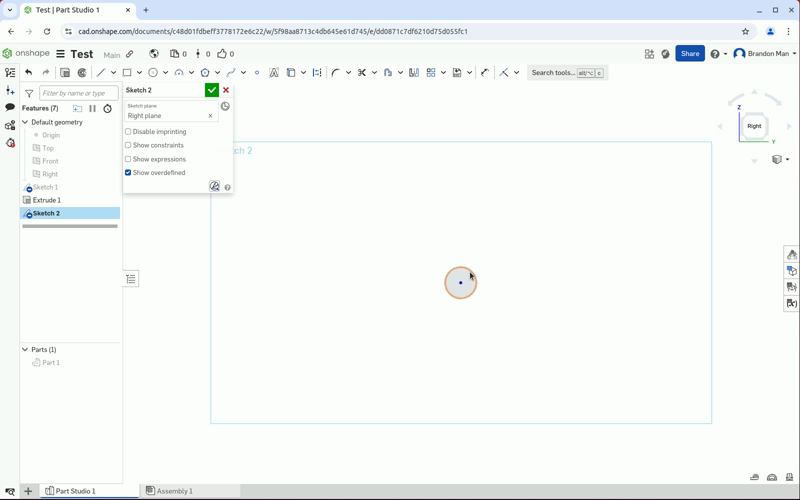
scroll(6)
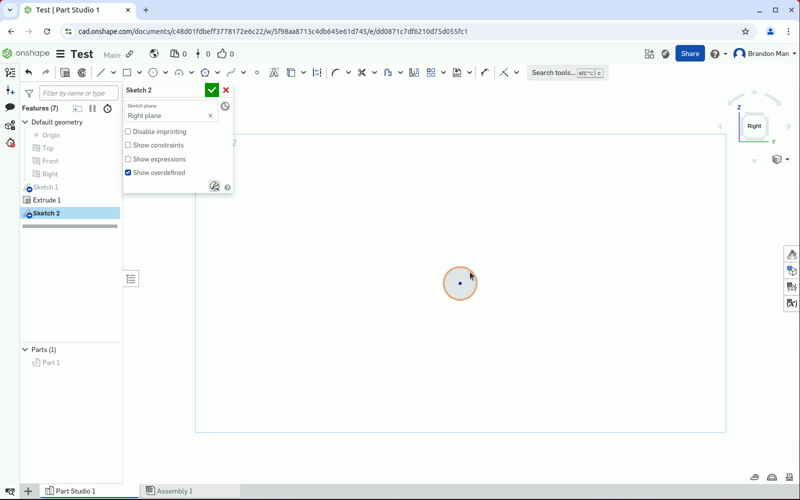
scroll(6)
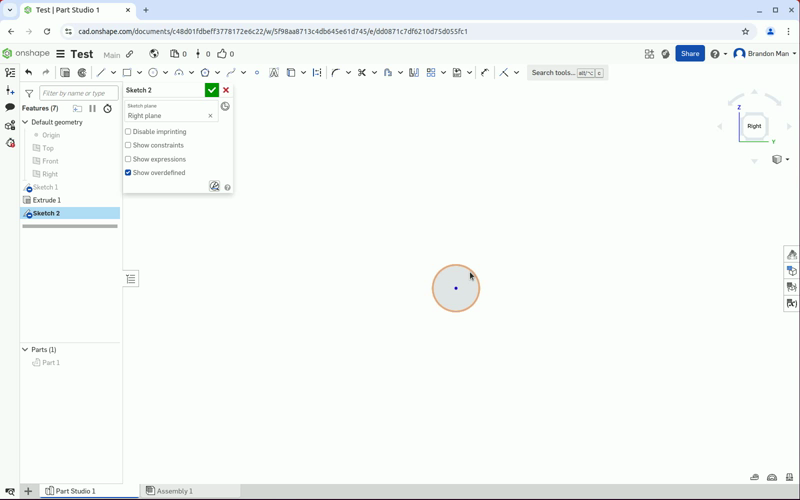
scroll(6)
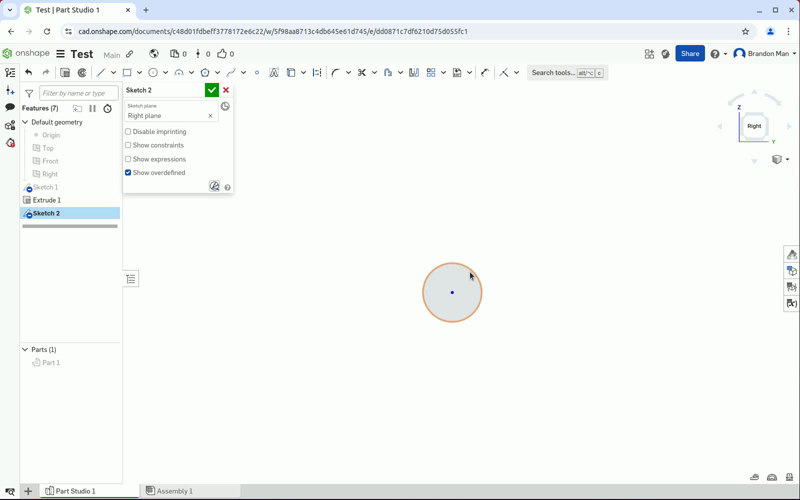
scroll(6)
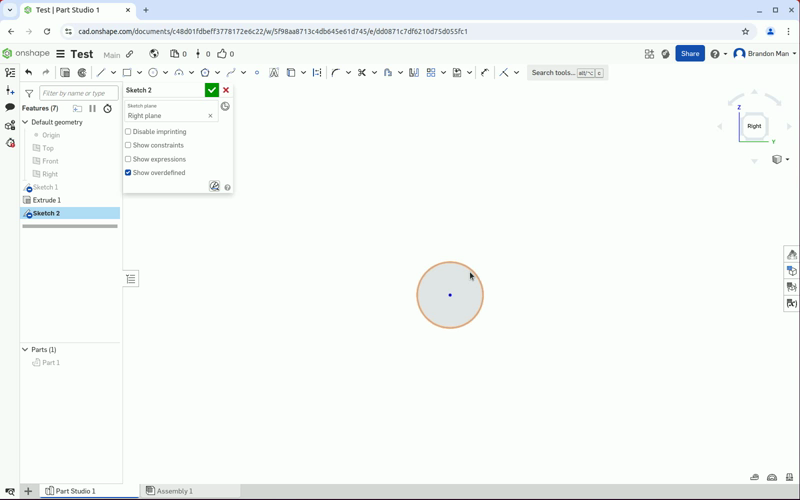
scroll(6)
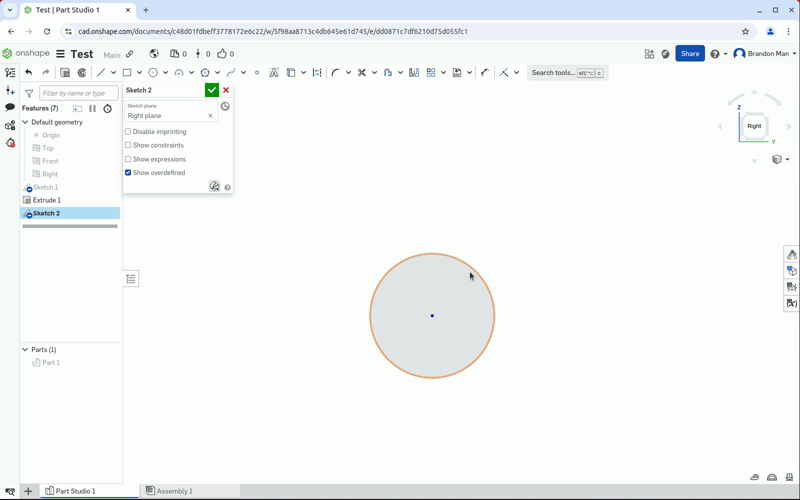
scroll(6)
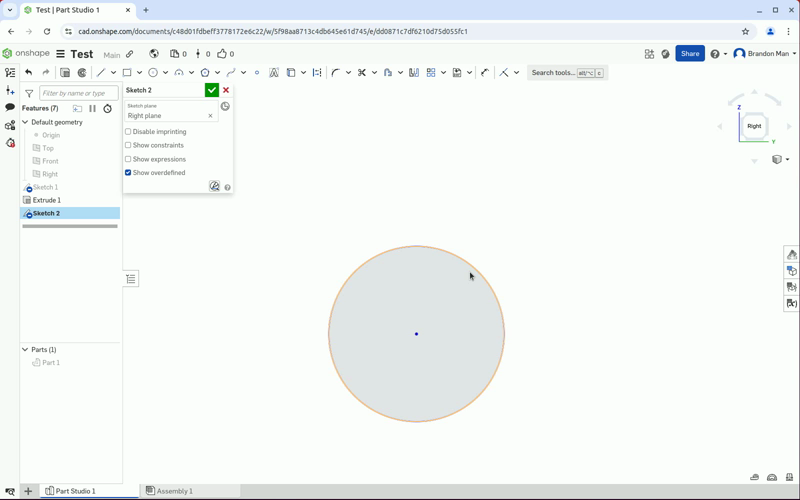
scroll(6)
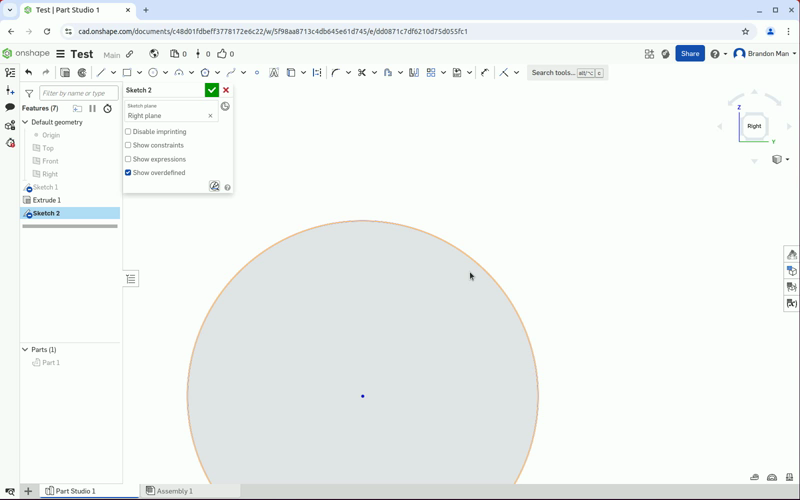
click(470, 271)
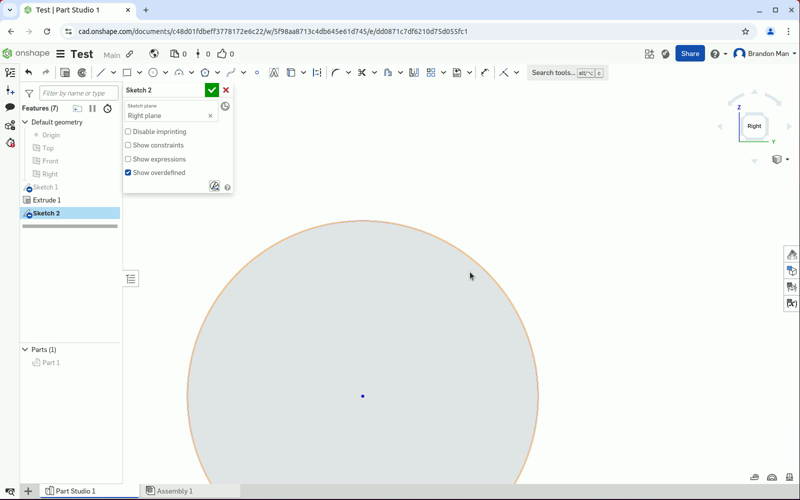
scroll(-6)
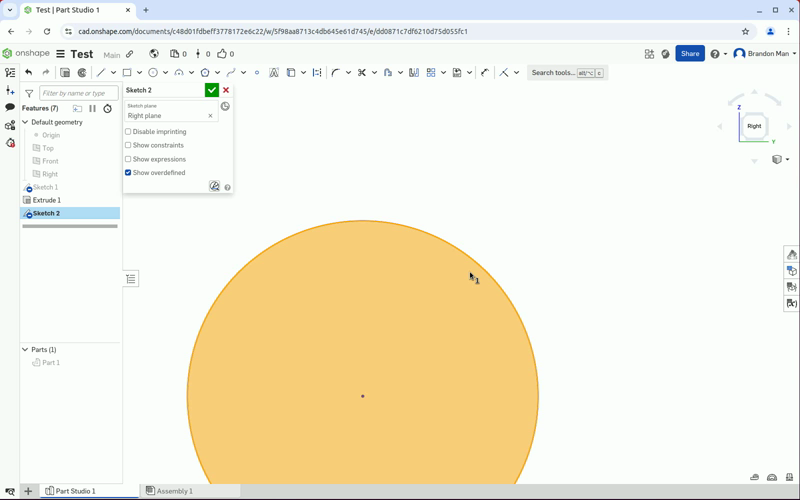
scroll(-6)
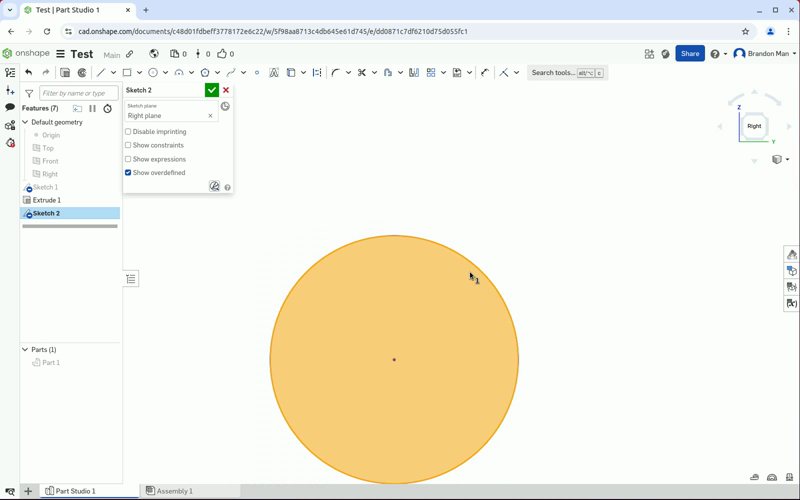
scroll(-6)
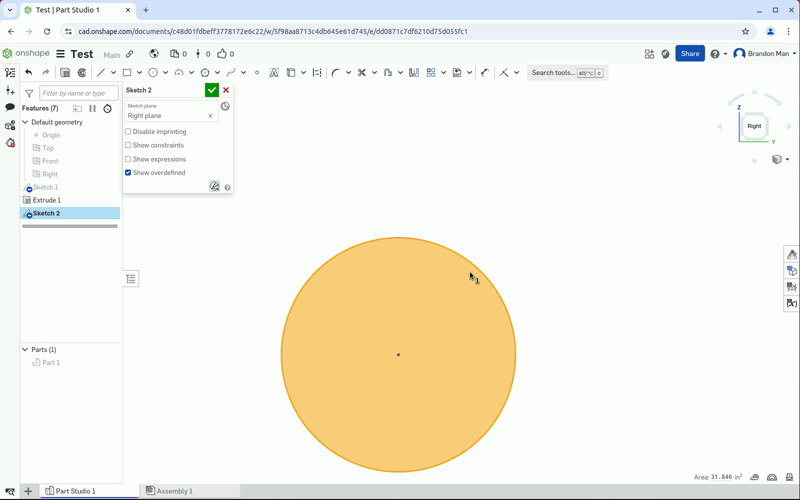
scroll(-6)
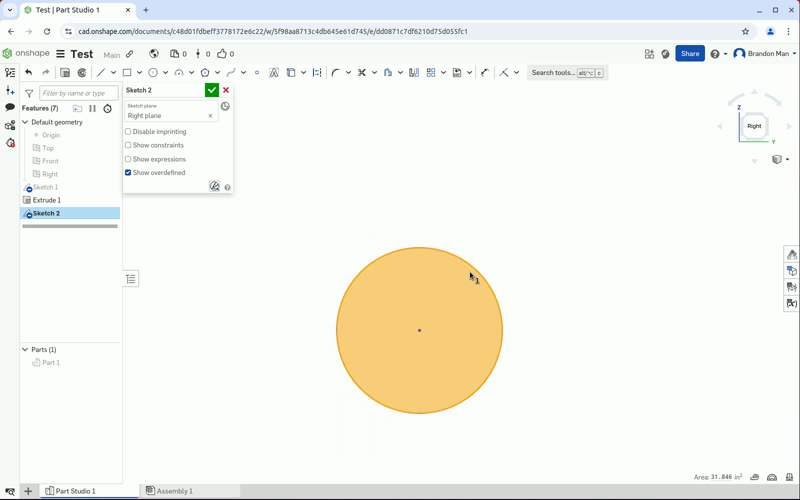
scroll(-6)
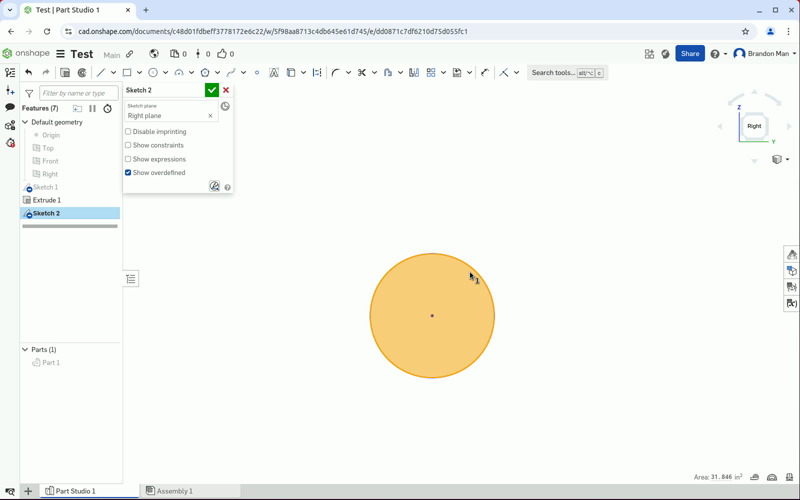
scroll(-6)
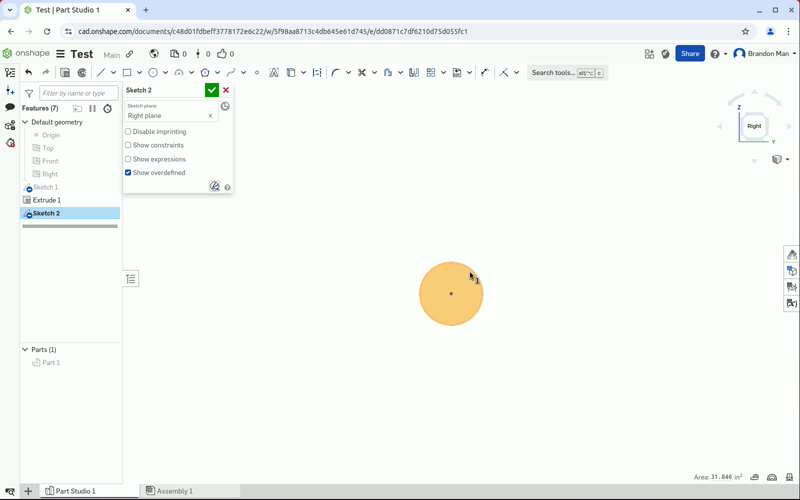
scroll(-6)
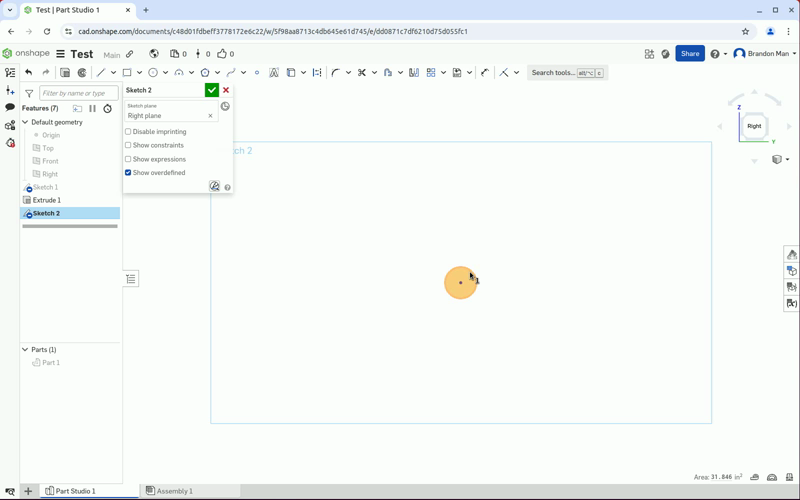
mouse_move(73, 352)
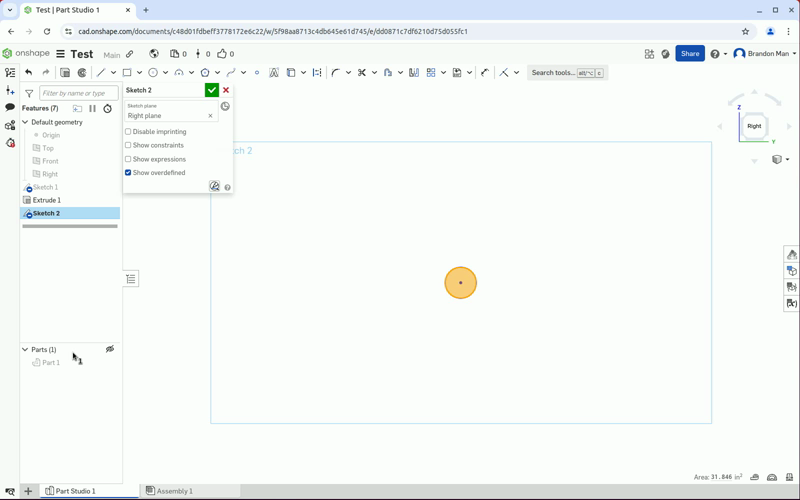
key(shift+y)
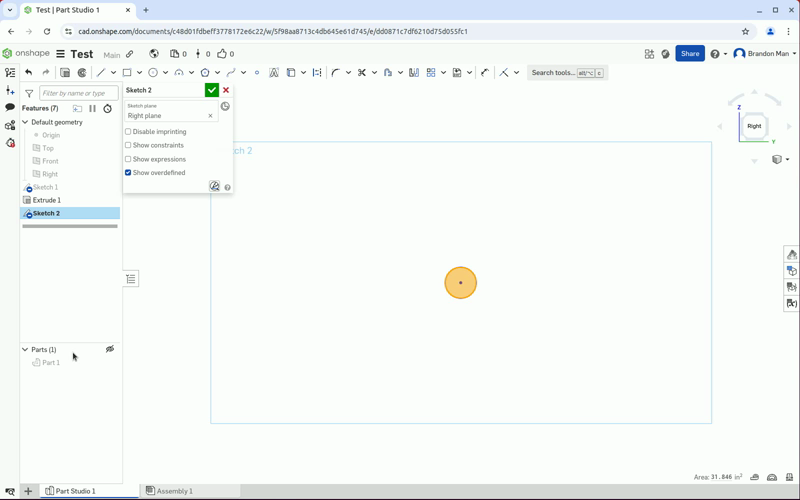
key(shift+e)
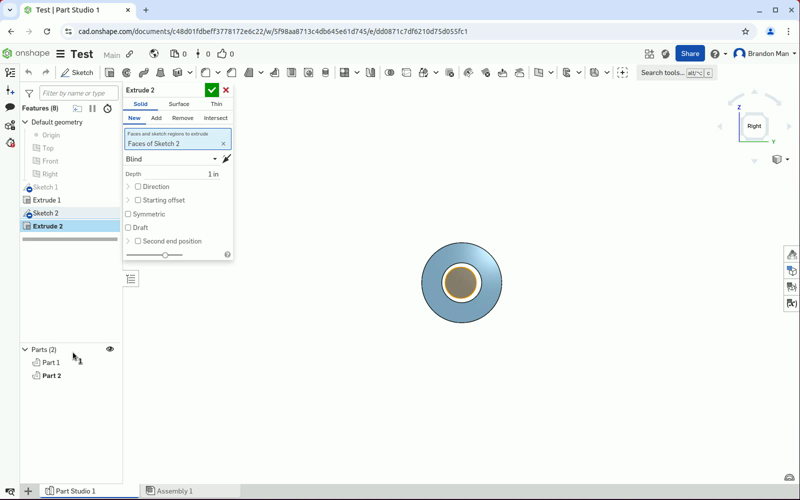
mouse_move(143, 106)
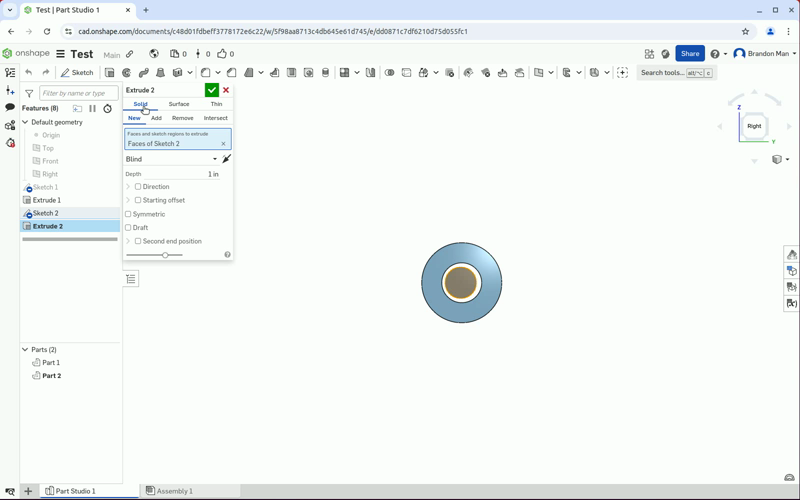
click(143, 106)
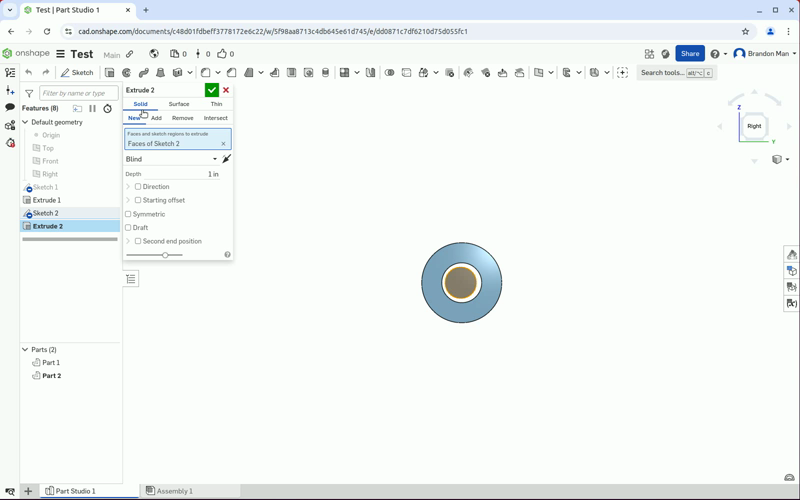
mouse_move(137, 120)
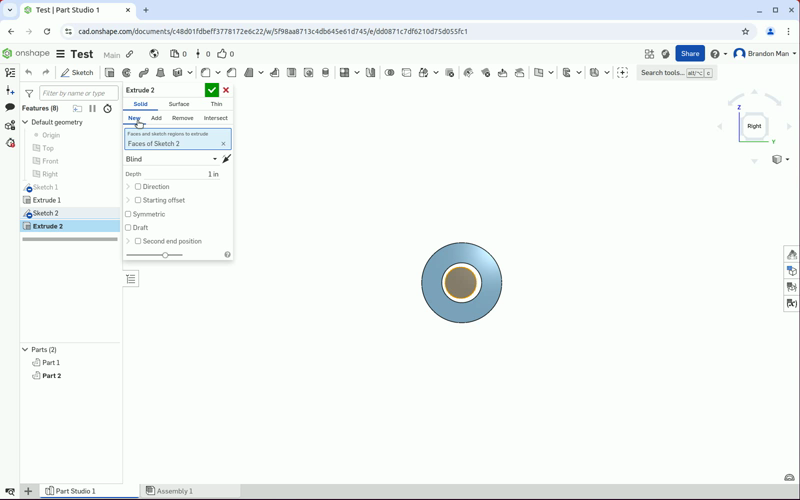
click(137, 120)
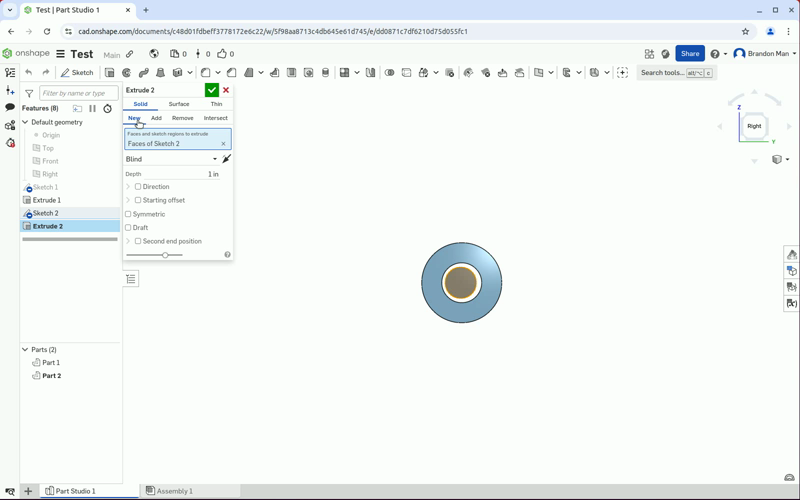
key(tab, 4)
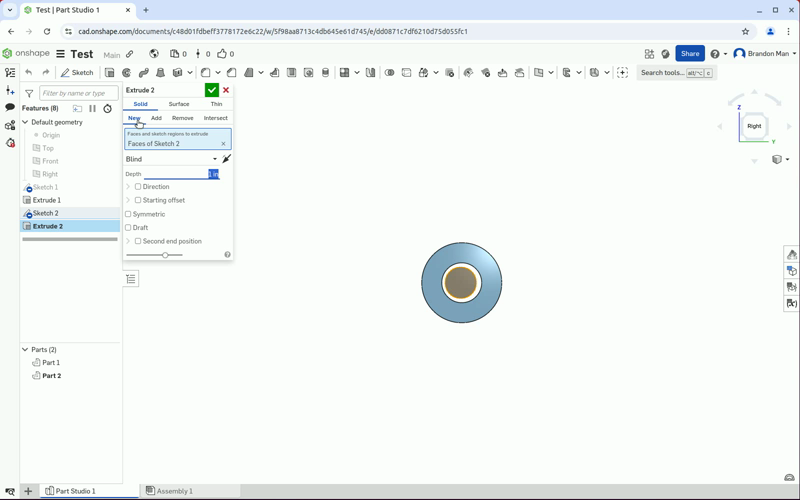
text(1.926)
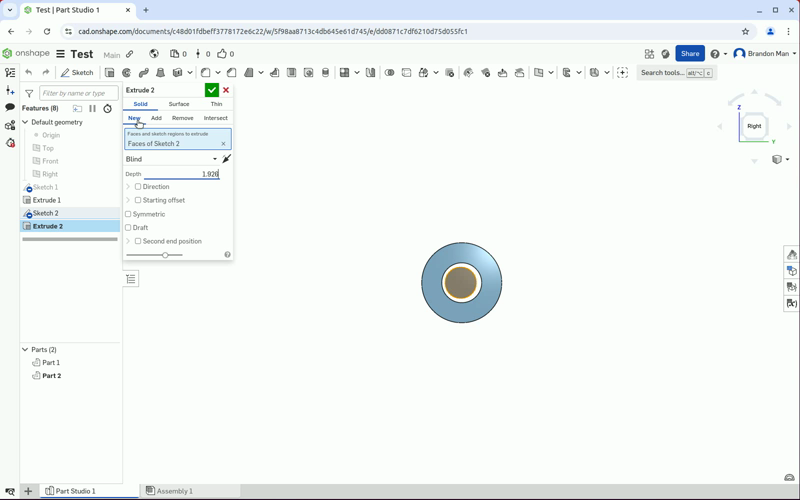
key(enter)
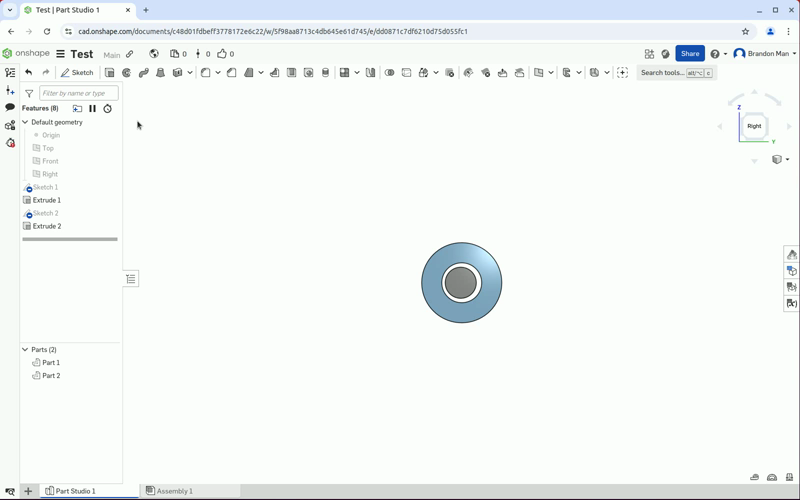
key(shift+h)
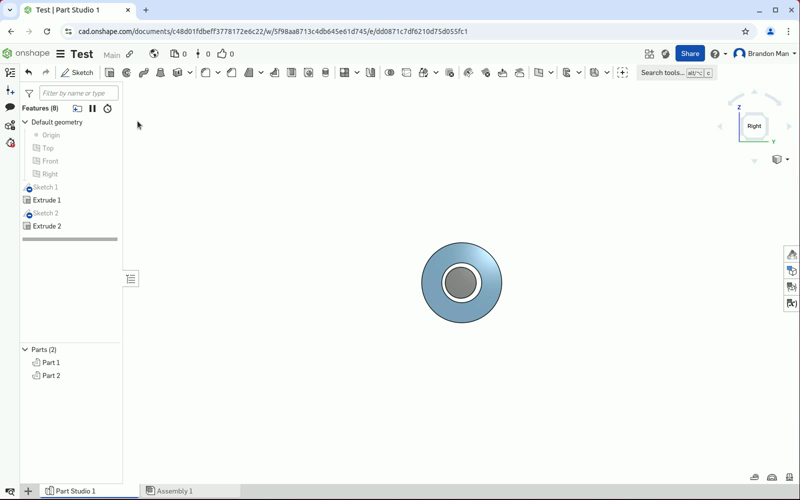
key(shift+h)
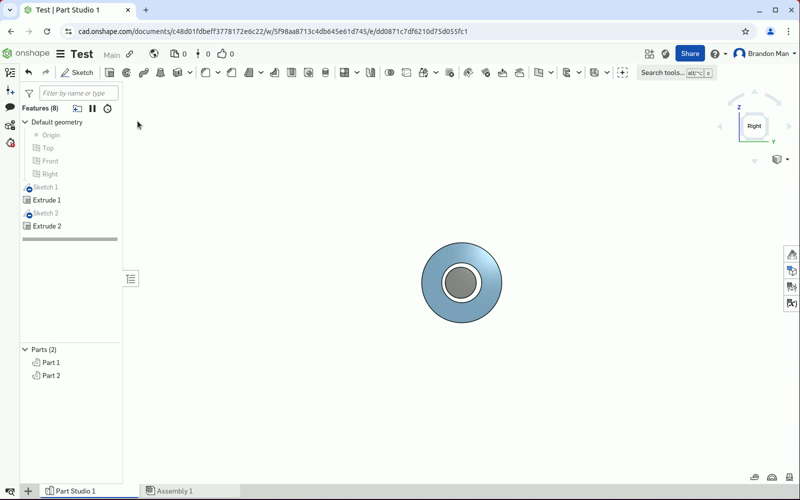
mouse_move(73, 189)
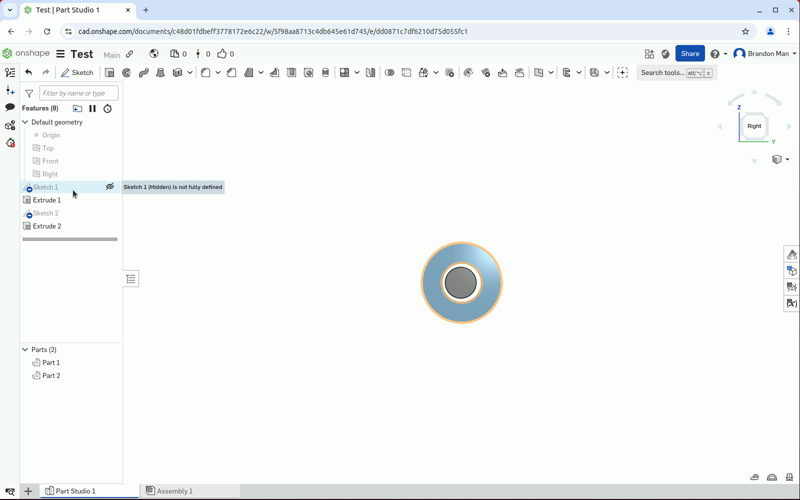
click(73, 189)
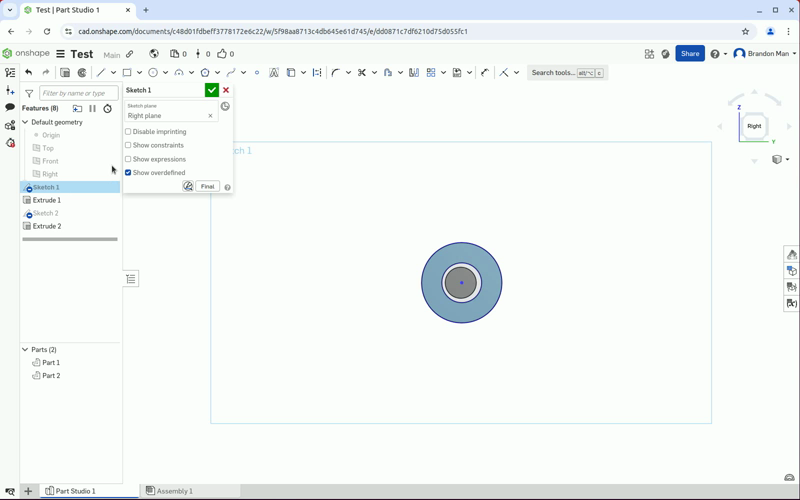
mouse_move(229, 92)
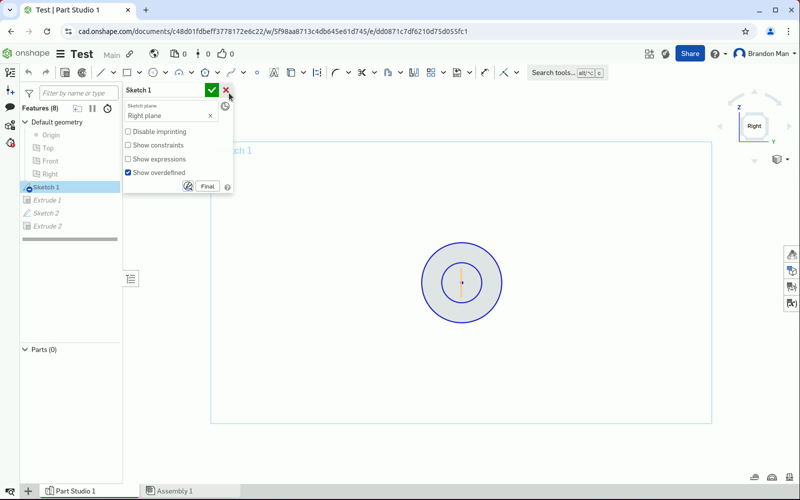
click(229, 92)
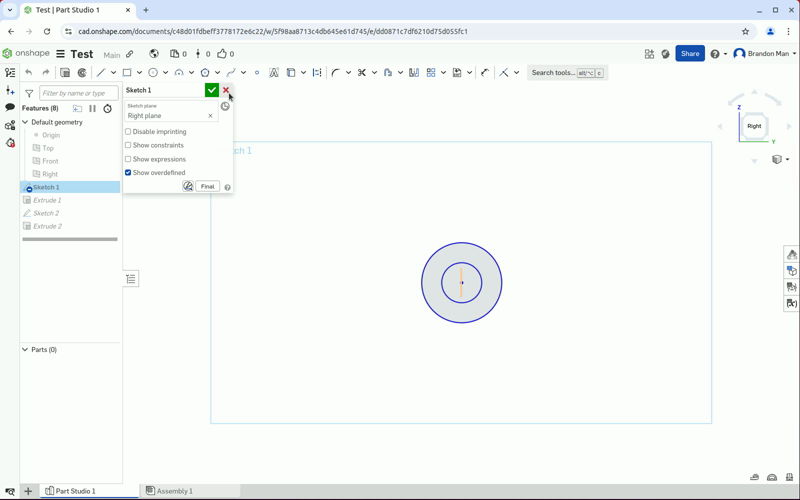
key(shift+s)
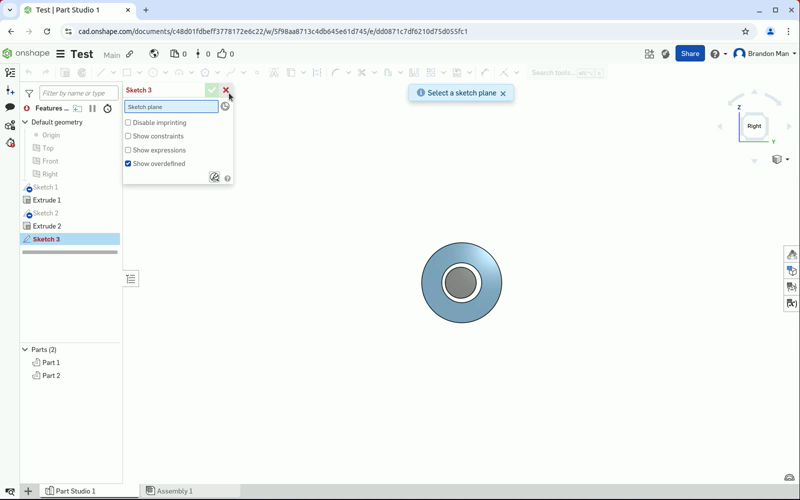
mouse_move(73, 176)
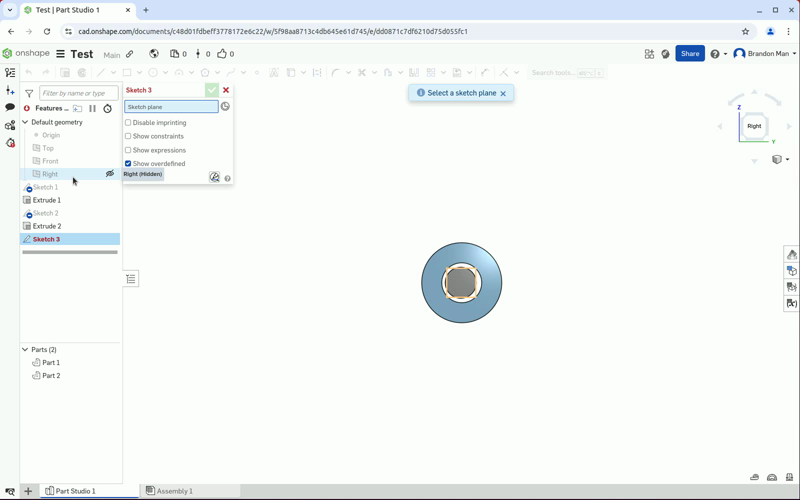
click(73, 176)
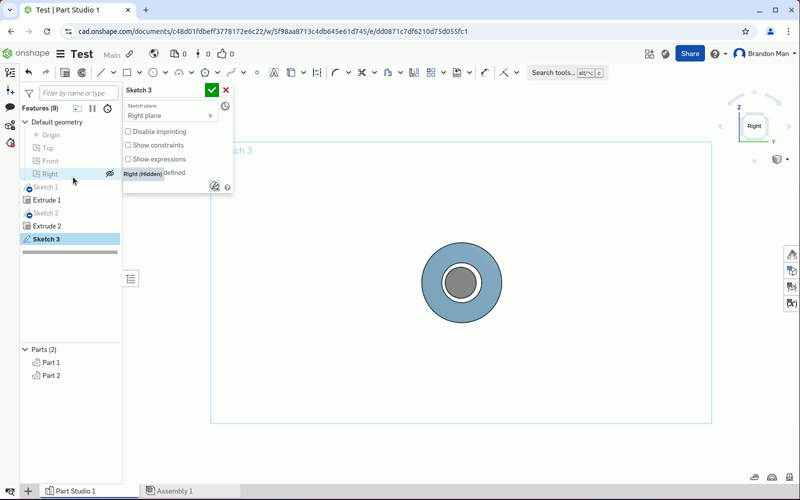
mouse_move(73, 352)
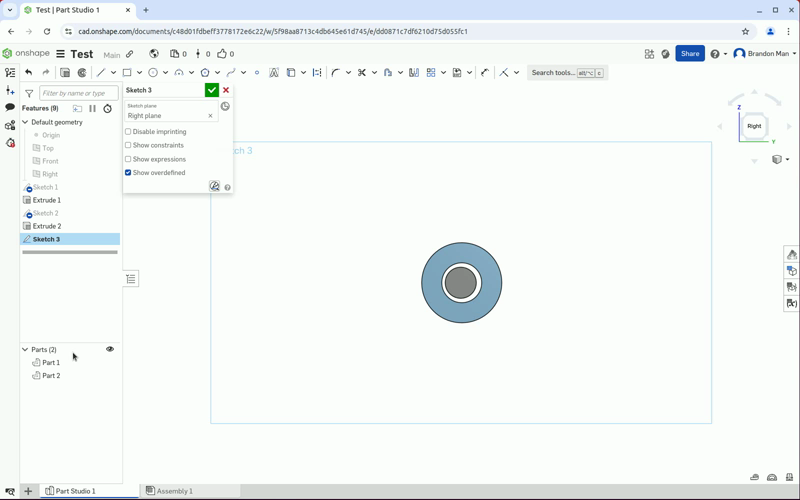
key(y)
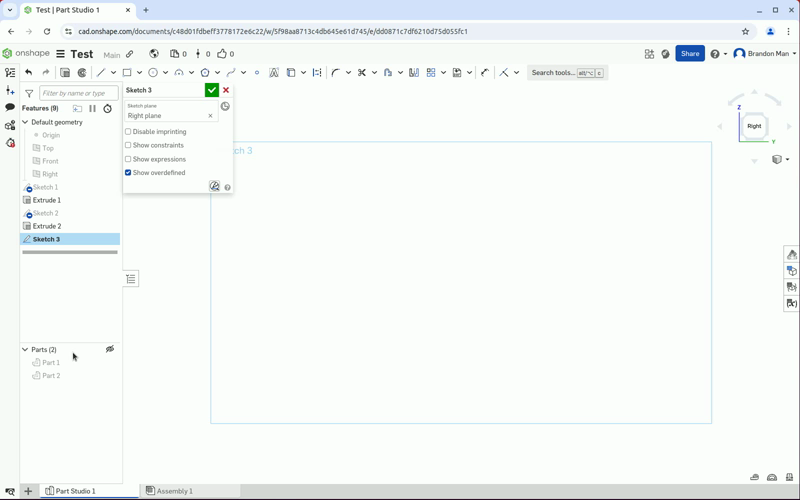
key(c)
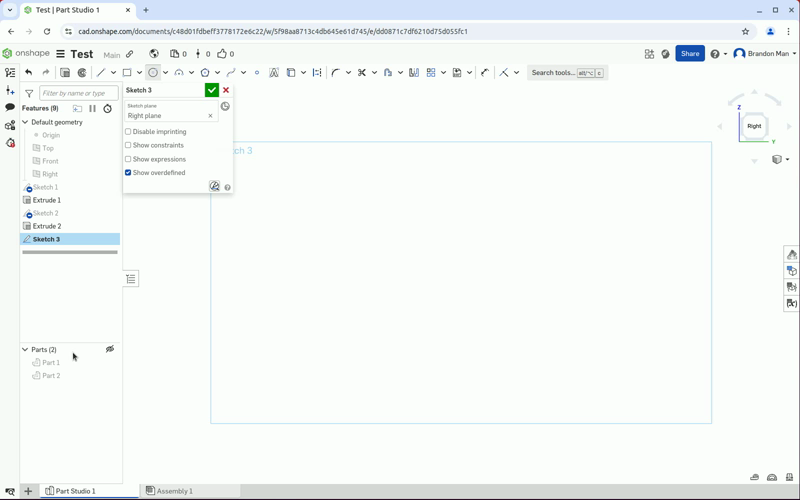
key_down(shift)
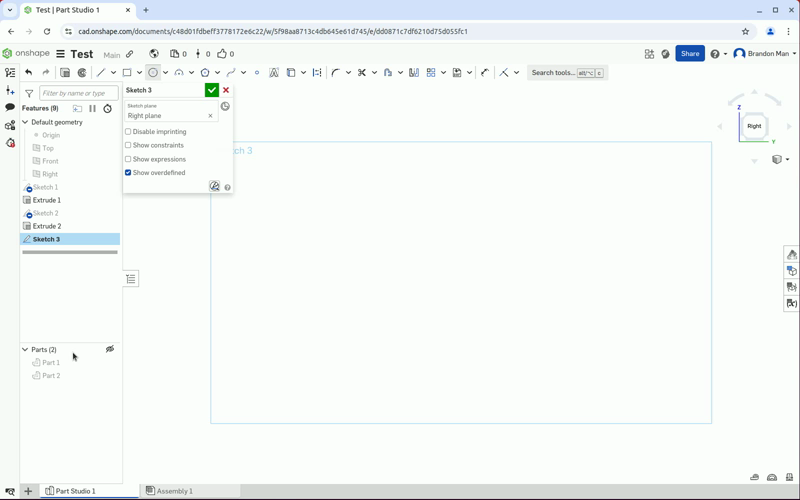
mouse_move(460, 282)
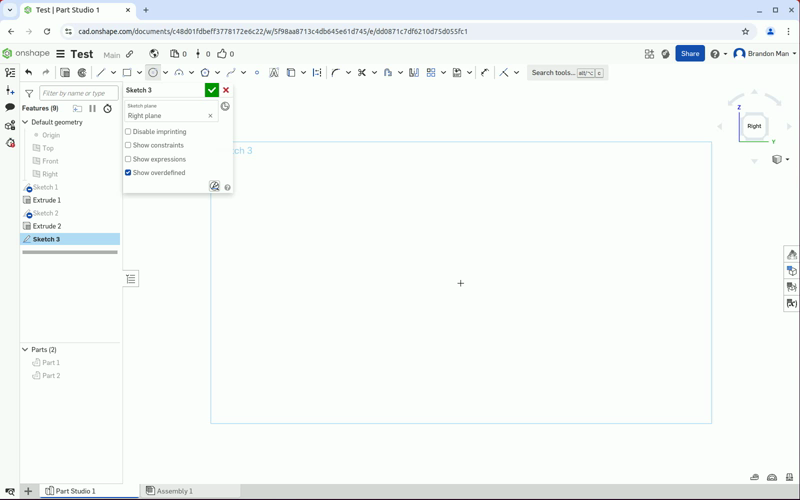
click(460, 282)
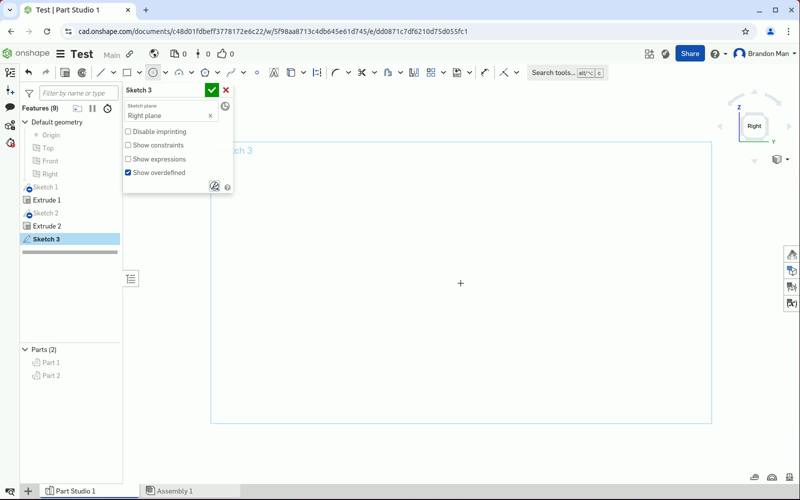
key_up(shift)
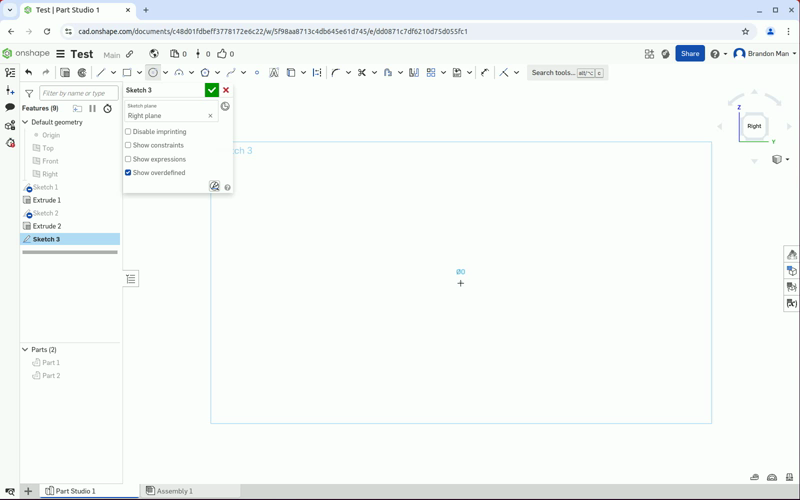
mouse_move(480, 282)
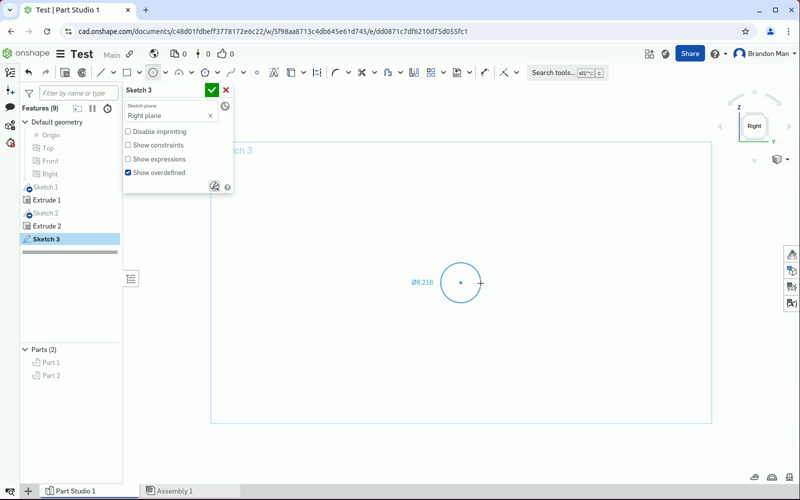
click(480, 282)
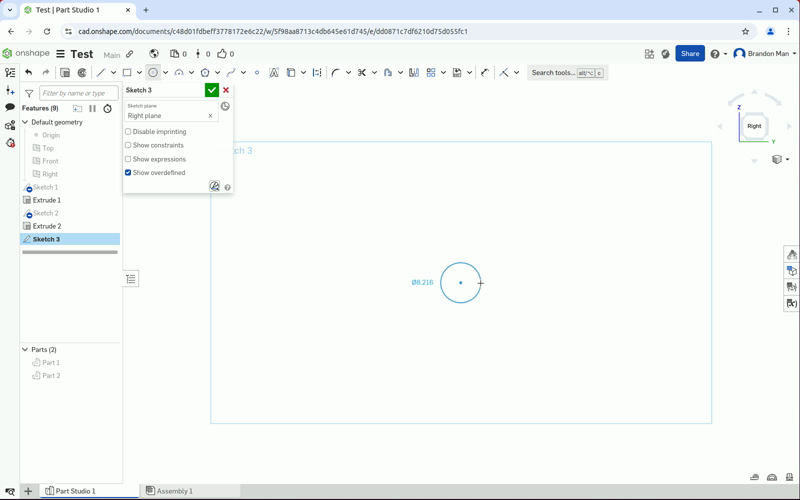
key(esc)
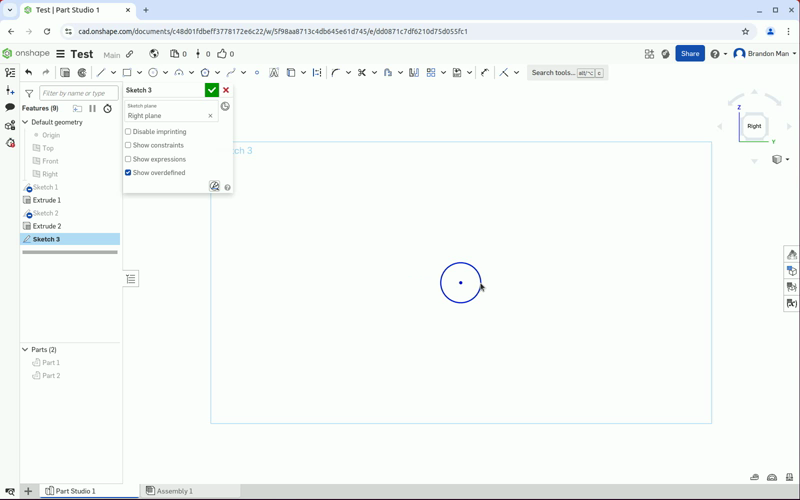
key(c)
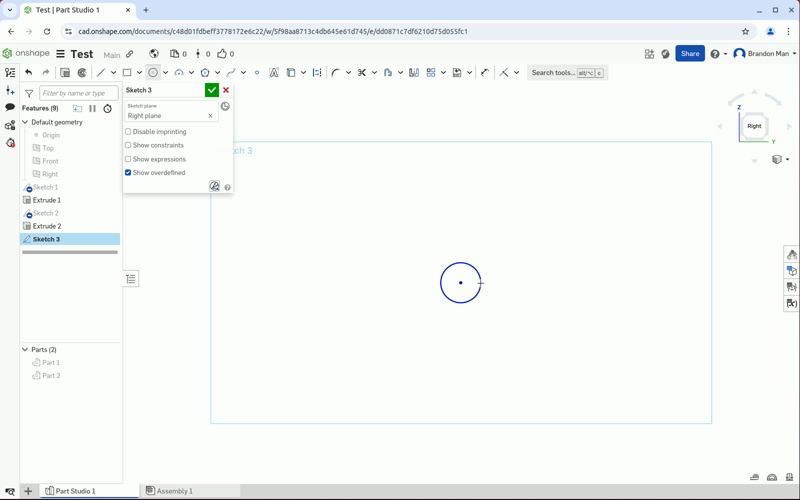
key_down(shift)
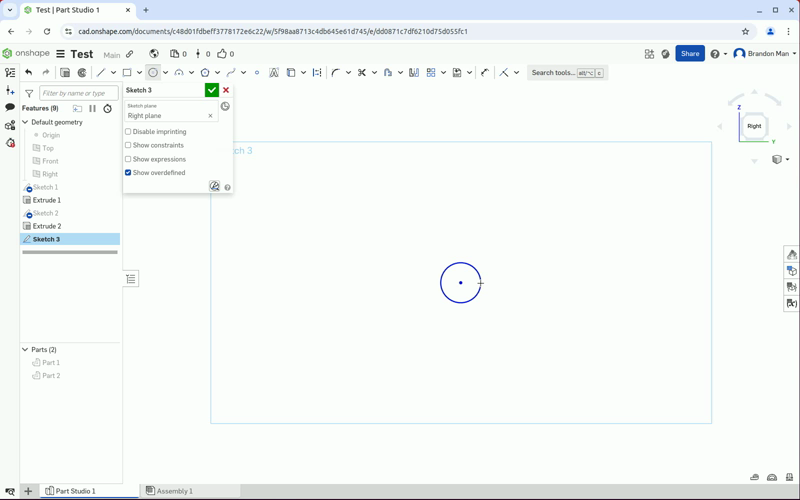
mouse_move(460, 282)
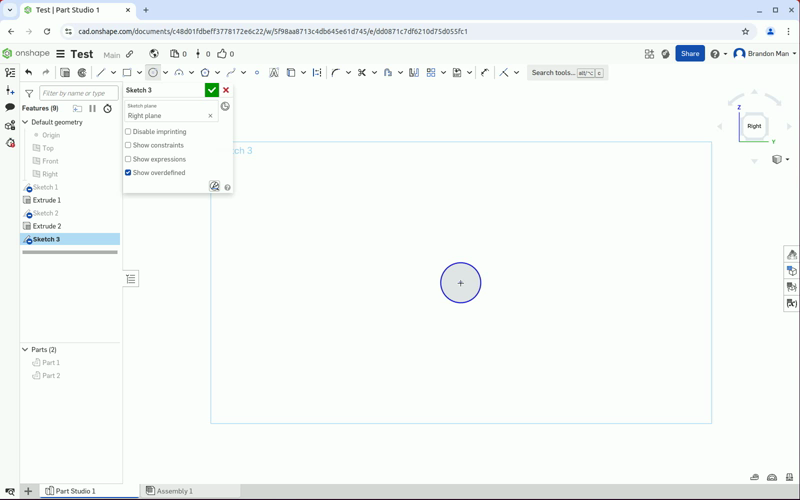
click(460, 282)
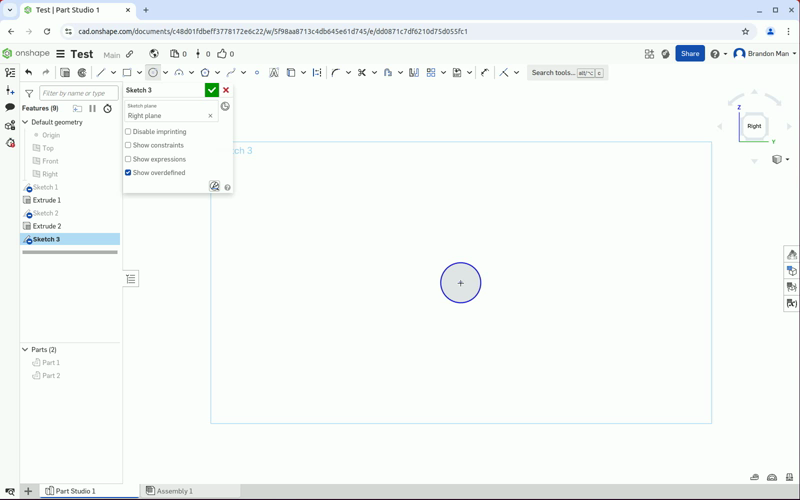
key_up(shift)
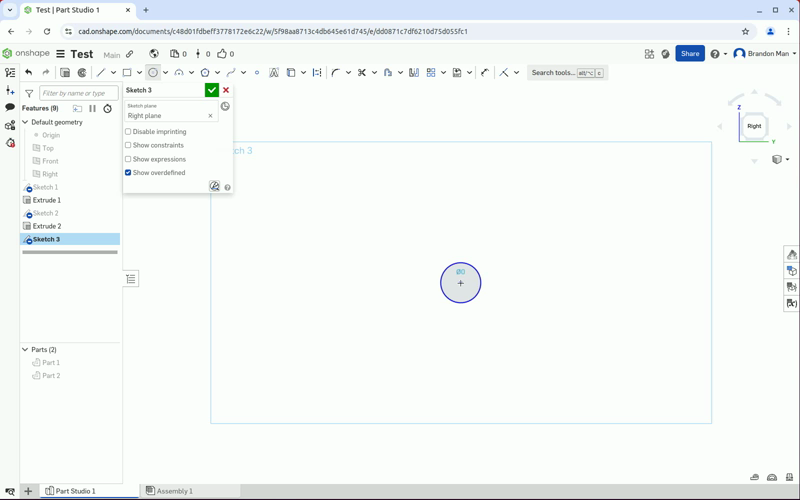
mouse_move(475, 282)
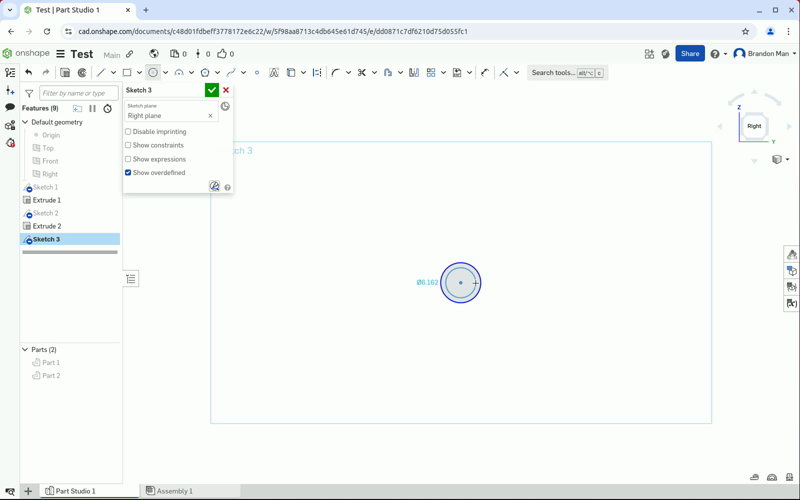
click(475, 282)
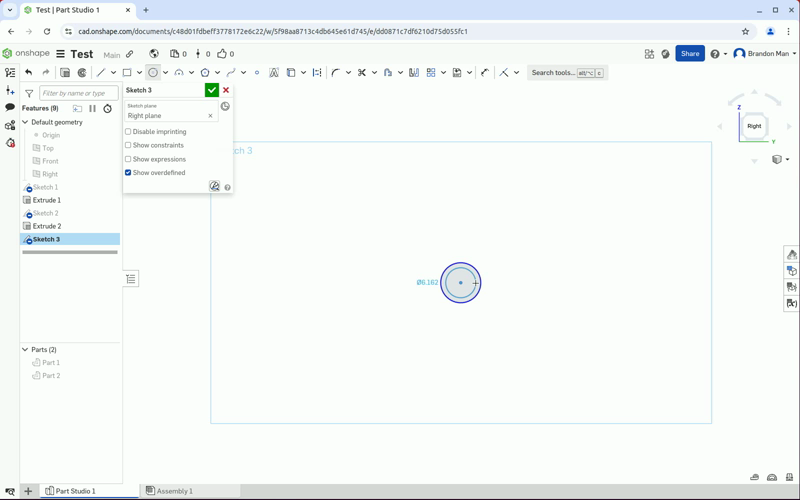
key(esc)
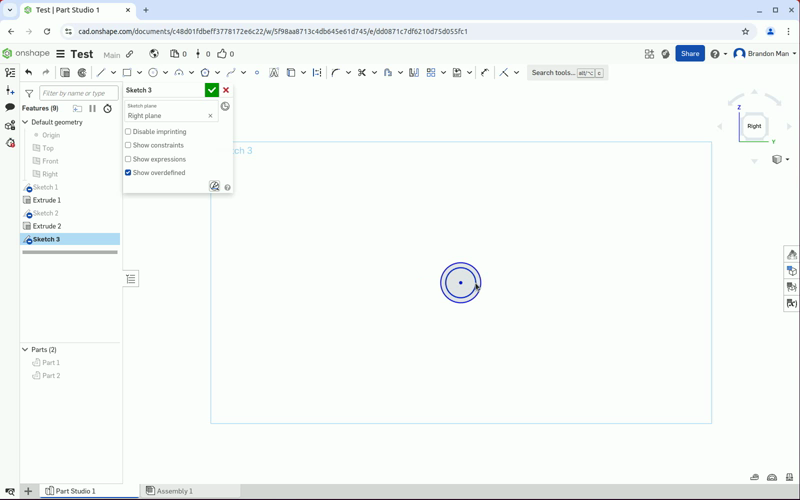
mouse_move(452, 299)
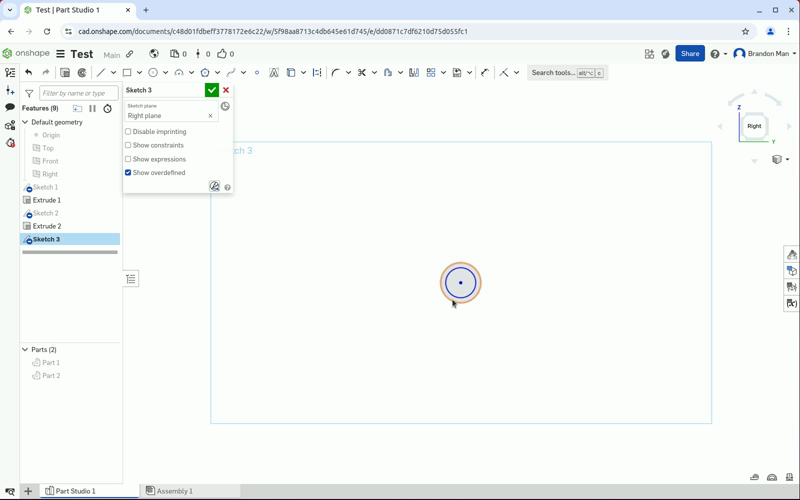
scroll(6)
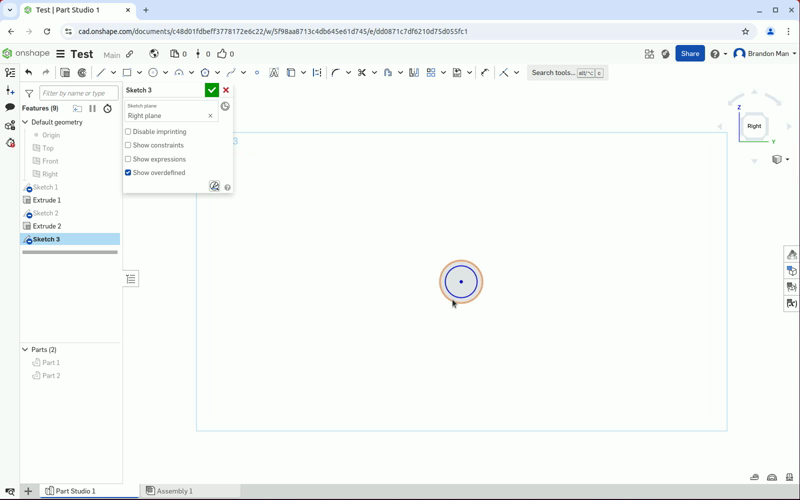
scroll(6)
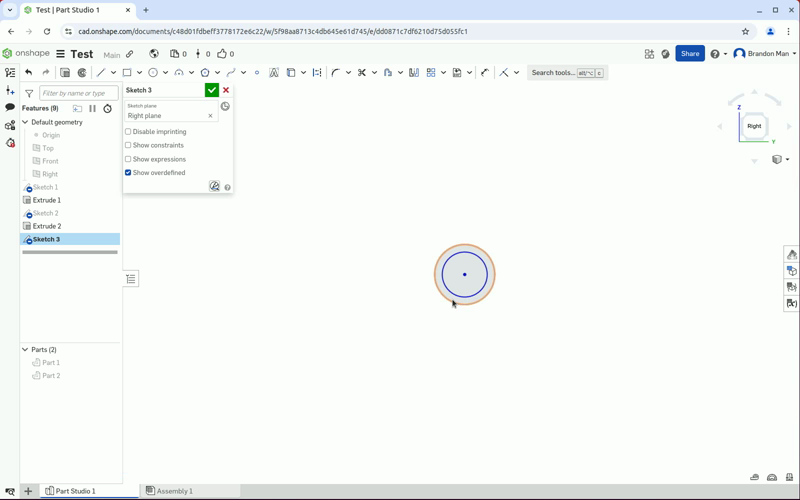
scroll(6)
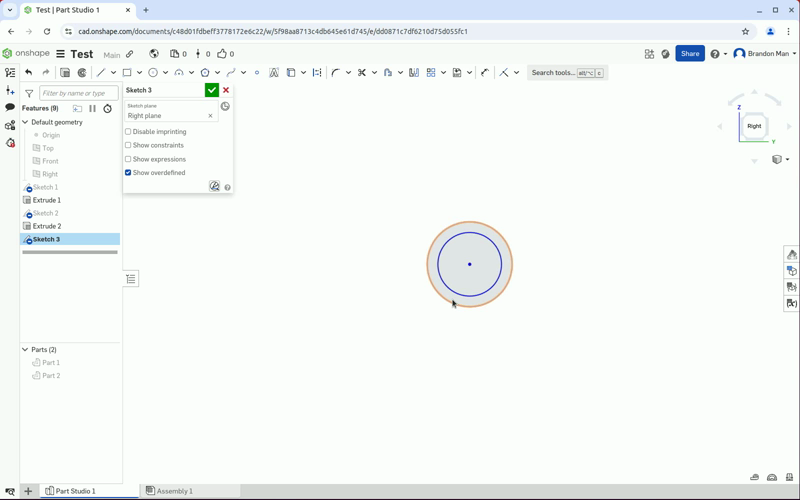
scroll(6)
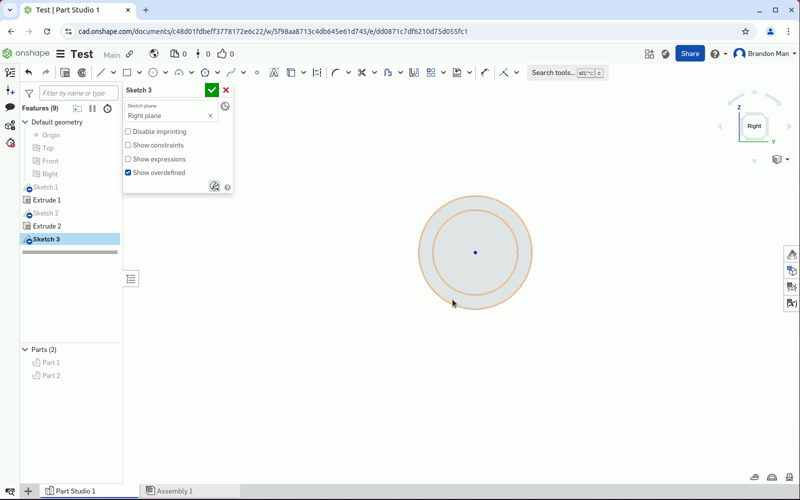
scroll(6)
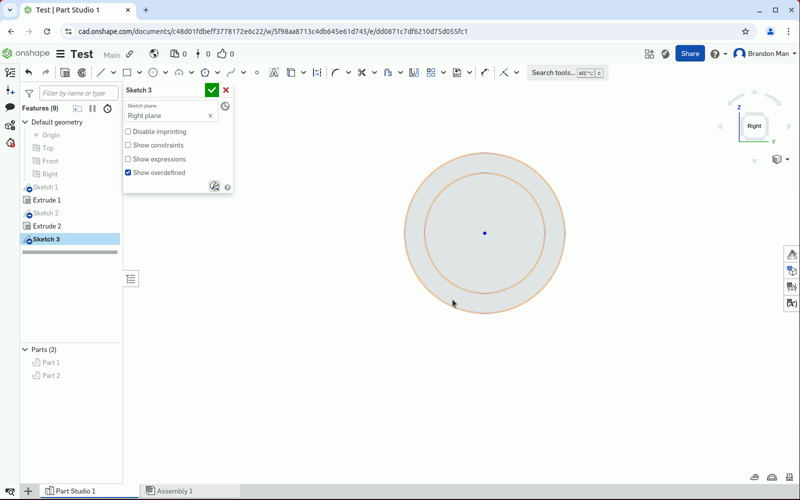
scroll(6)
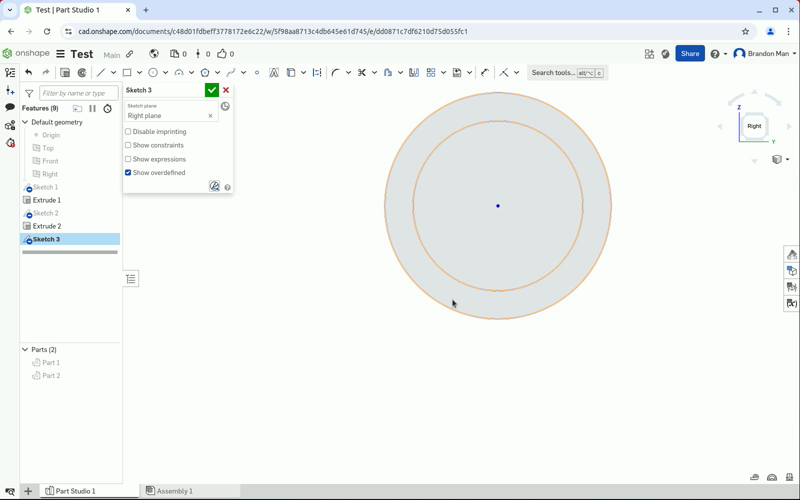
scroll(6)
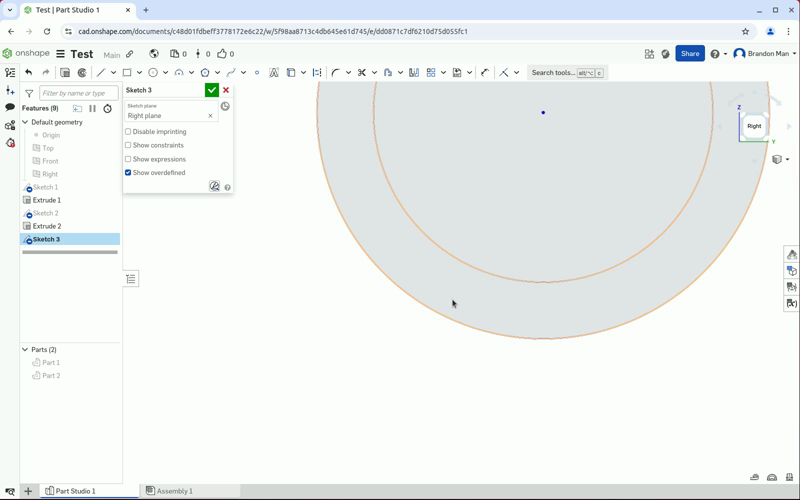
click(452, 299)
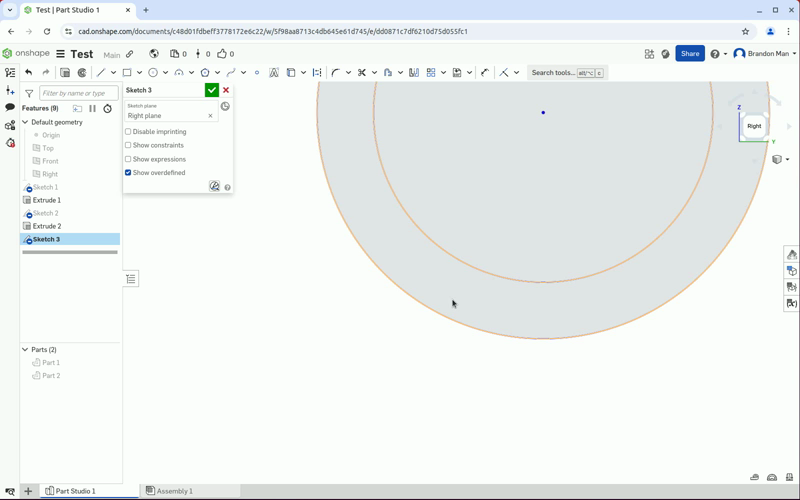
scroll(-6)
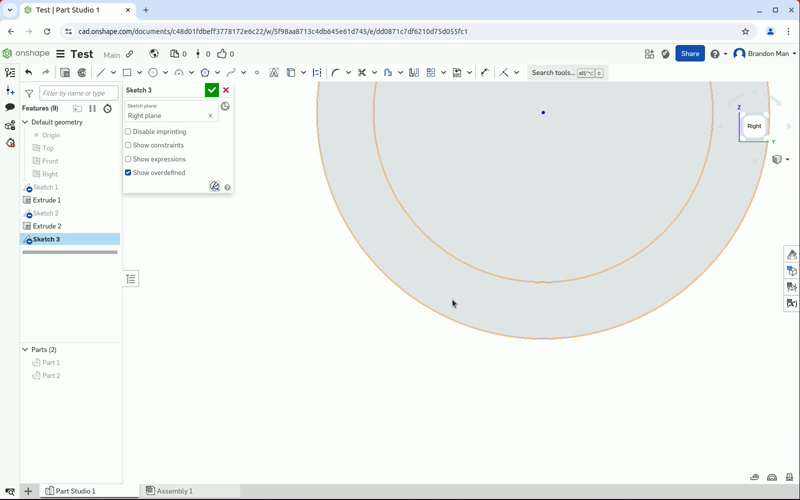
scroll(-6)
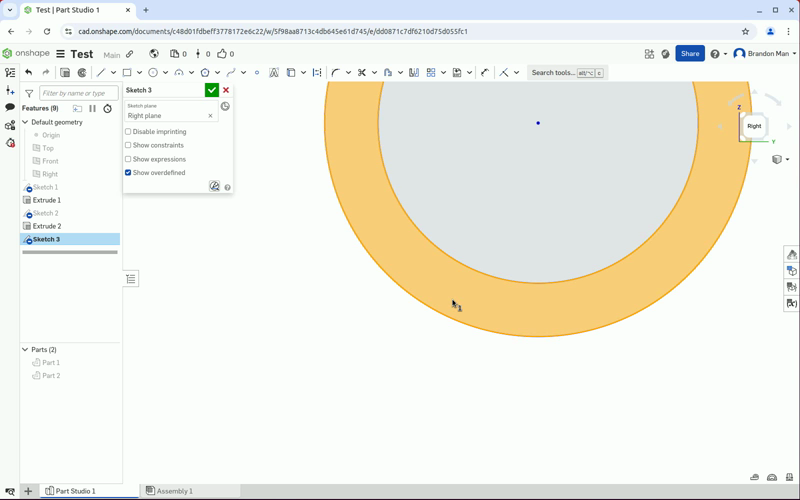
scroll(-6)
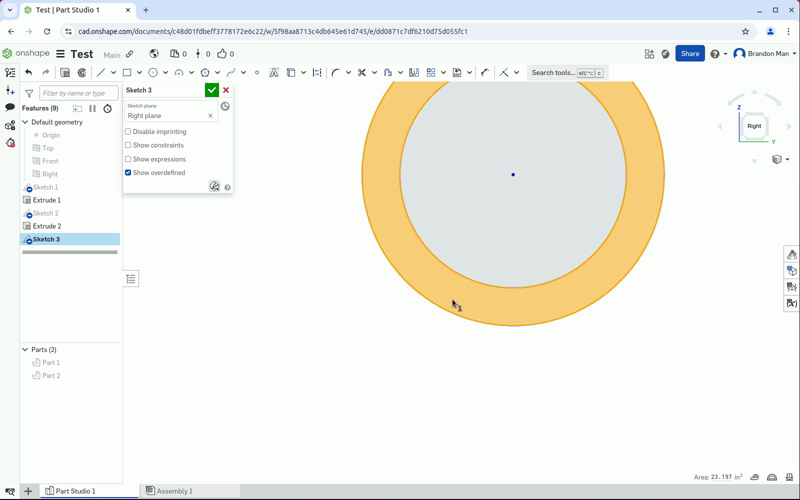
scroll(-6)
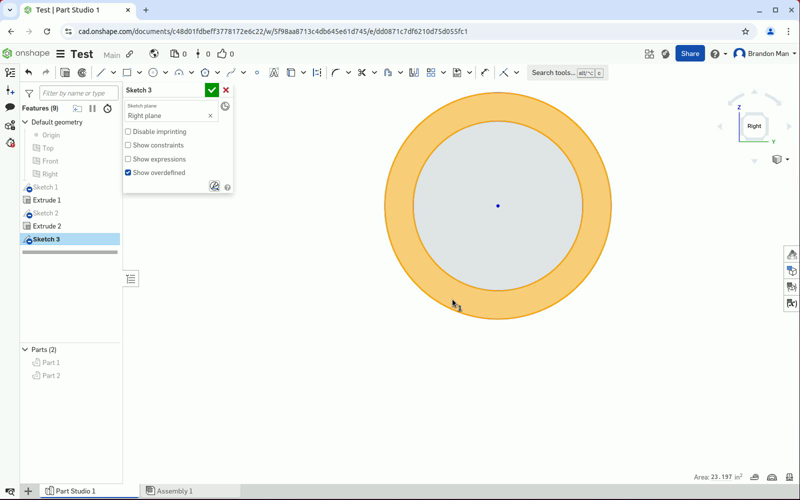
scroll(-6)
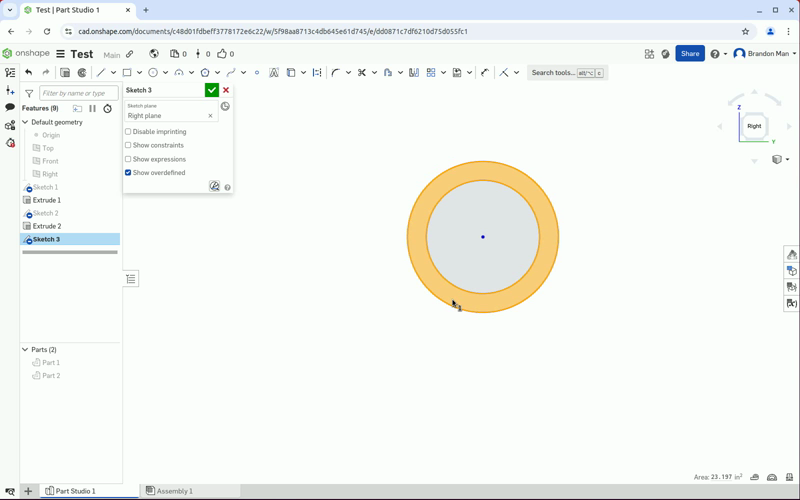
scroll(-6)
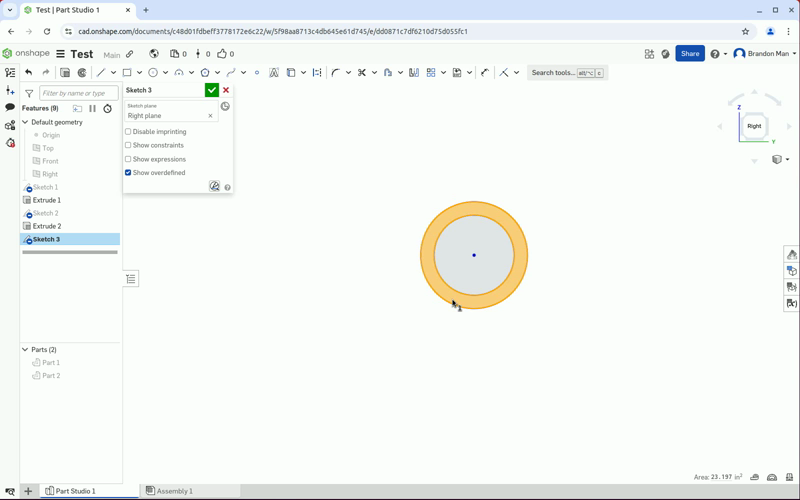
scroll(-6)
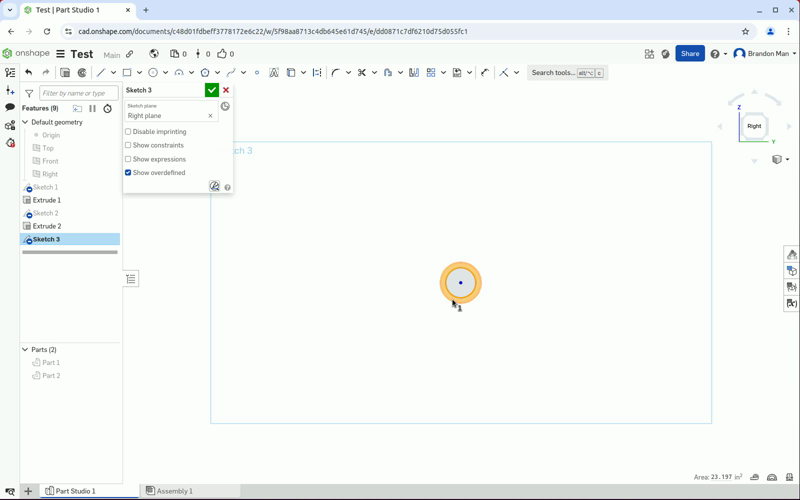
mouse_move(73, 352)
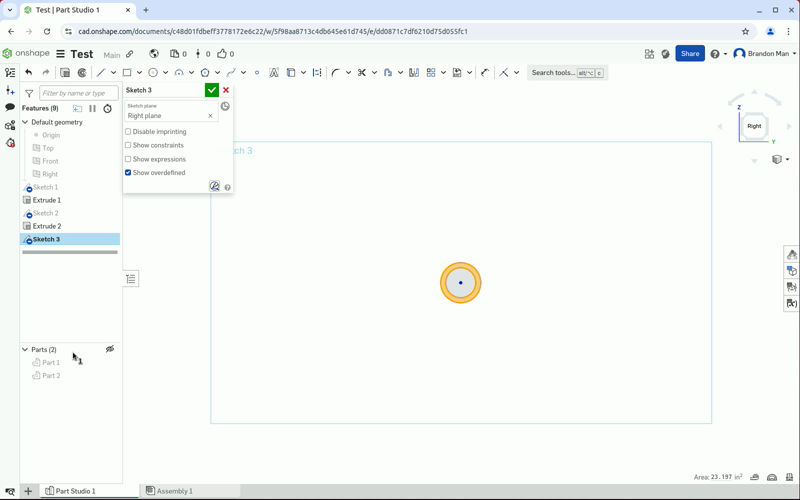
key(shift+y)
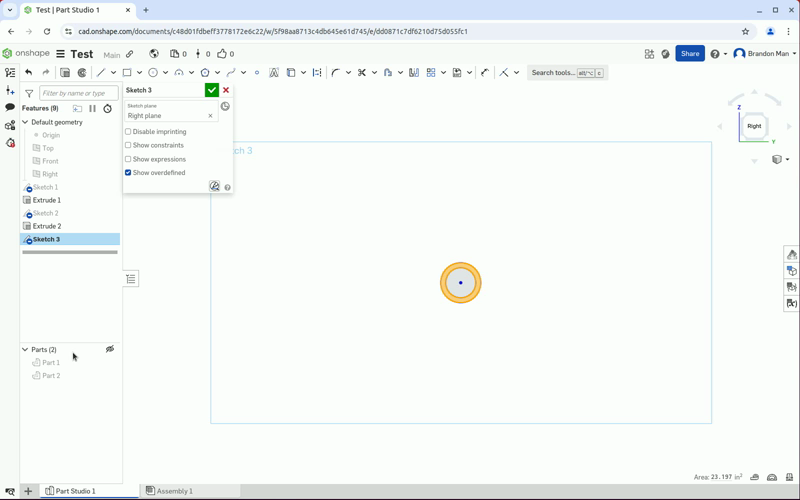
key(shift+e)
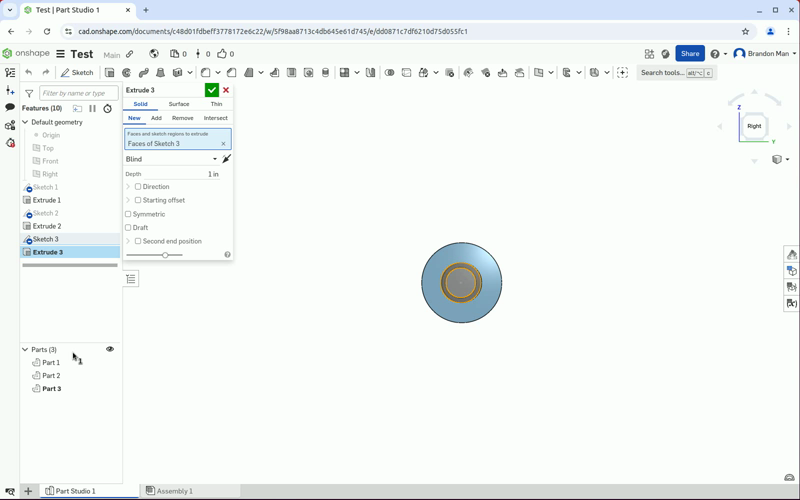
mouse_move(143, 106)
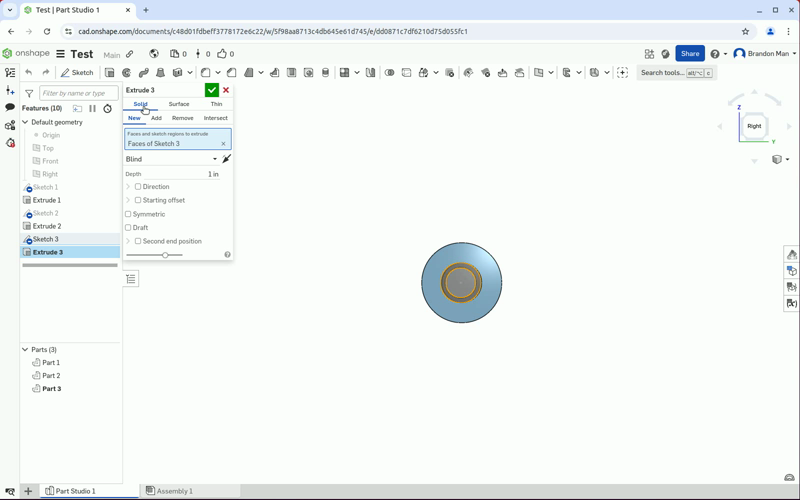
click(143, 106)
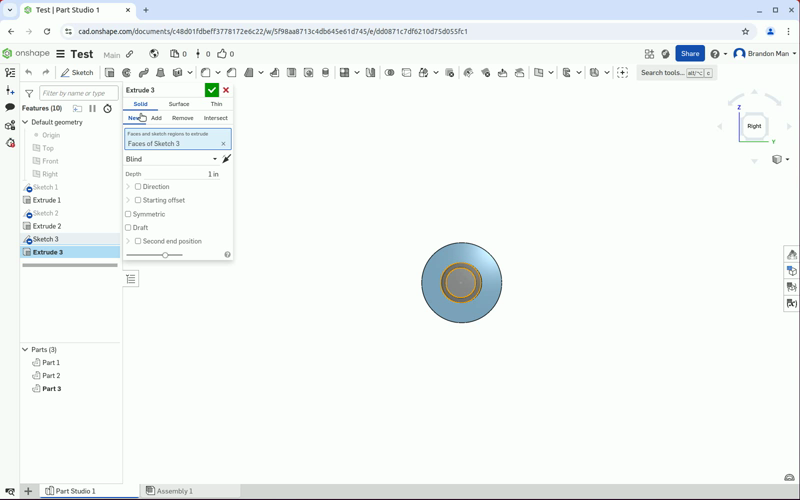
mouse_move(137, 120)
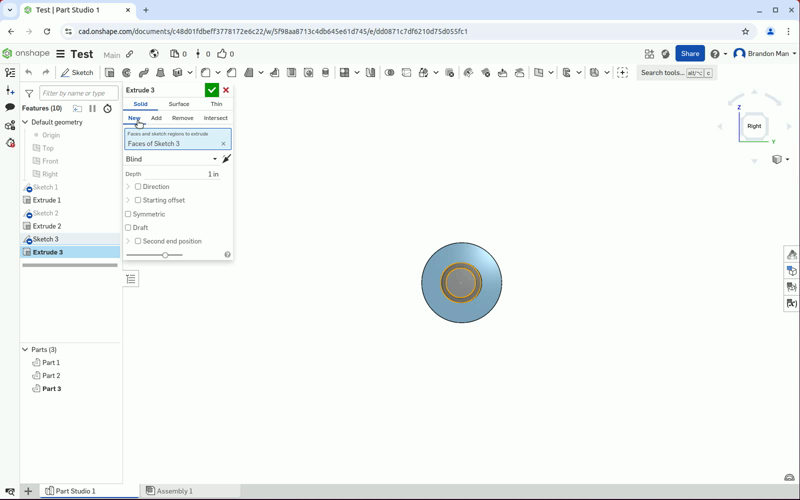
click(137, 120)
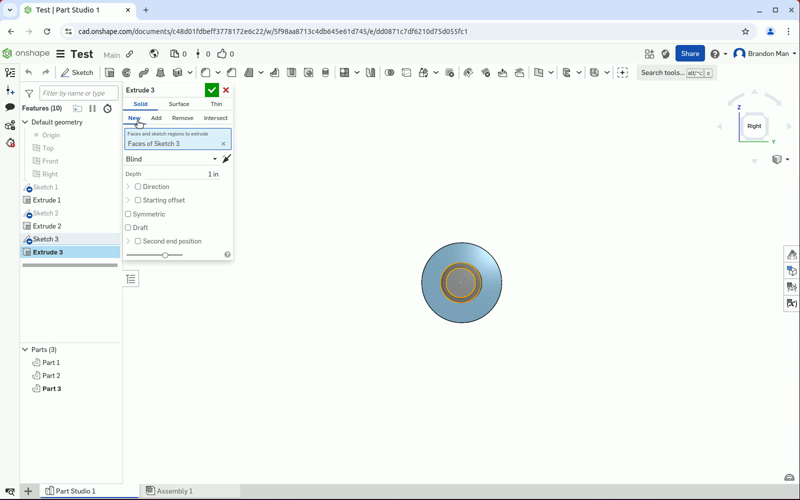
key(tab, 4)
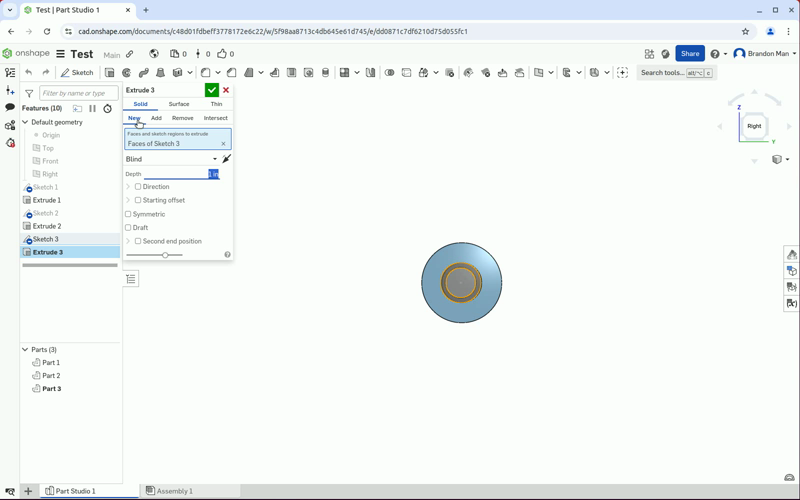
text(1.926)
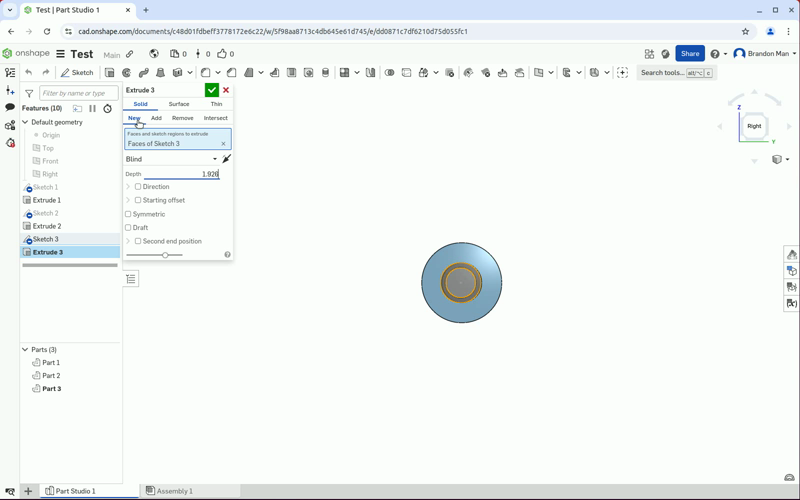
key(enter)
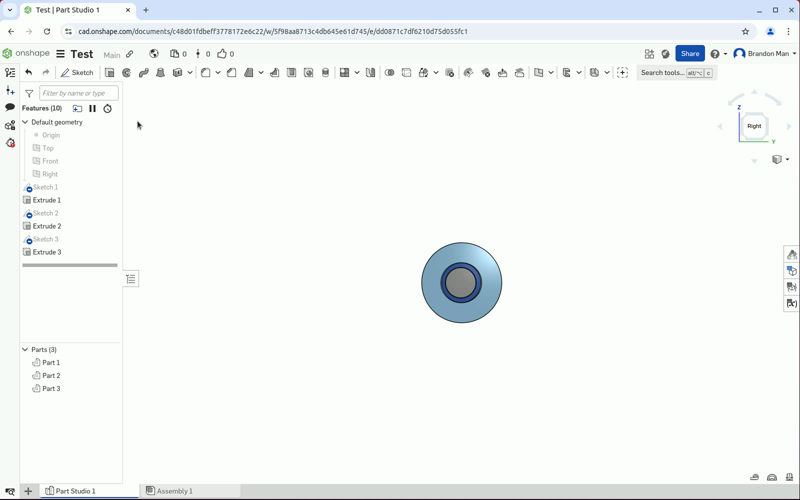
key(shift+h)
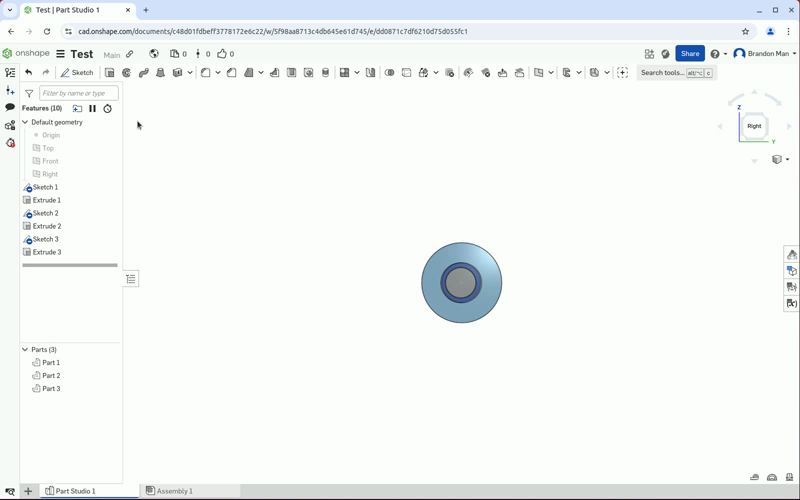
key(shift+h)
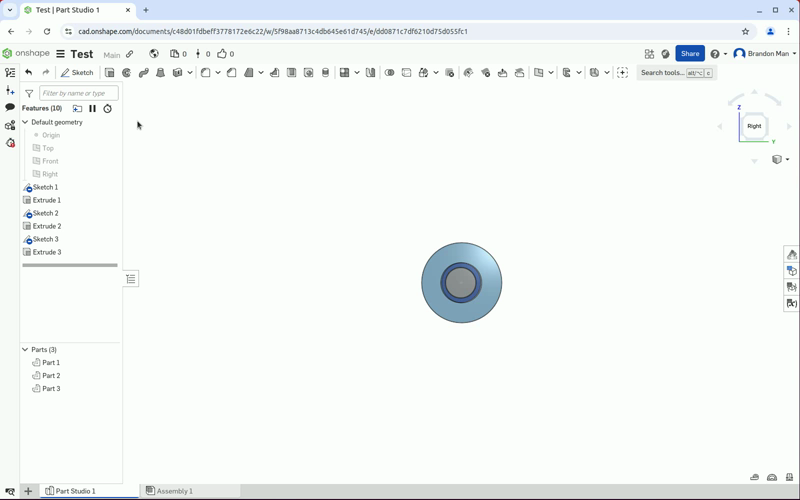
key(shift+7)
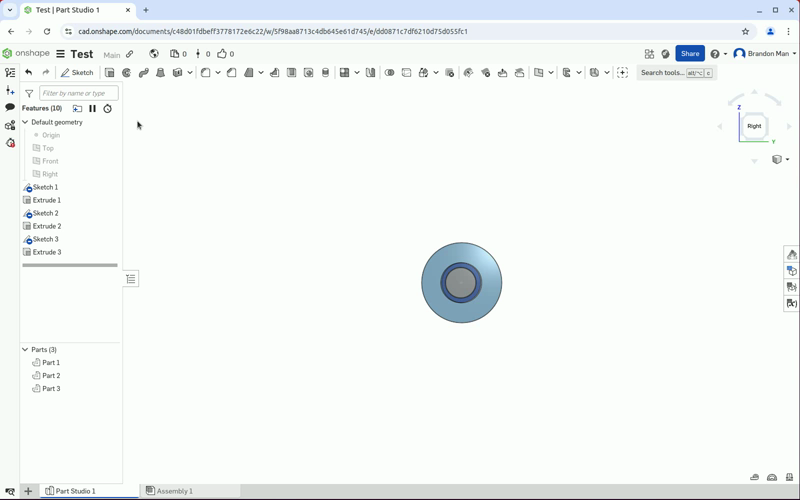
key(right, 2)
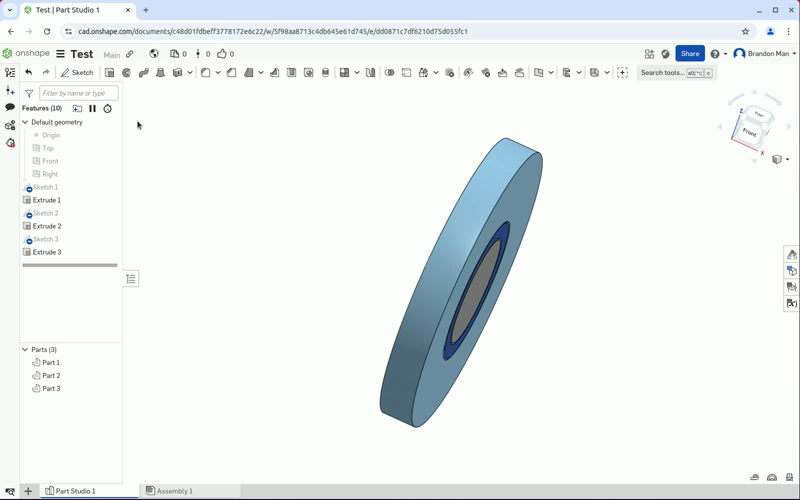
key(down, 2)
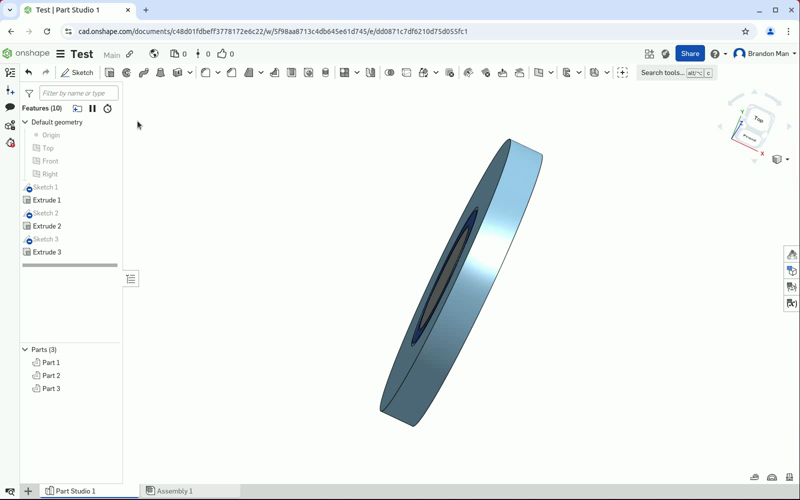
key(up, 2)
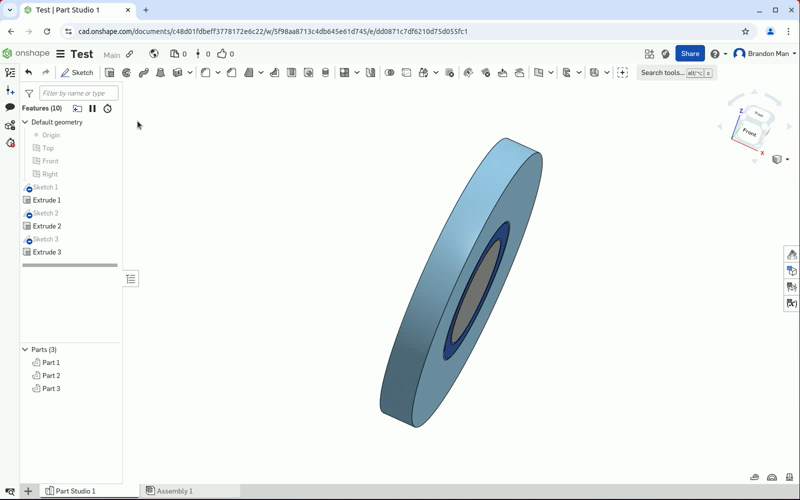
key(left, 2)
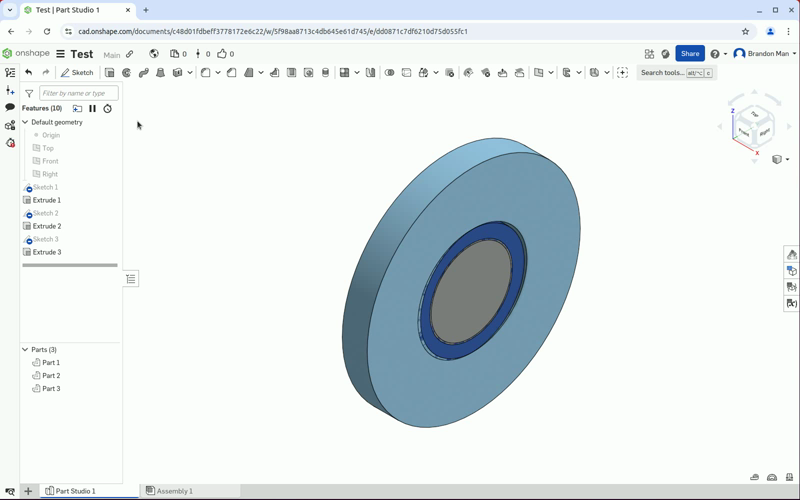
mouse_move(73, 189)
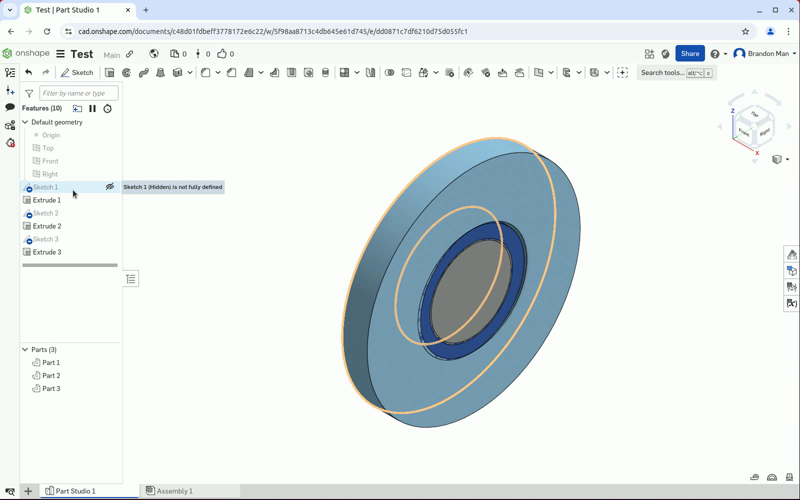
click(73, 189)